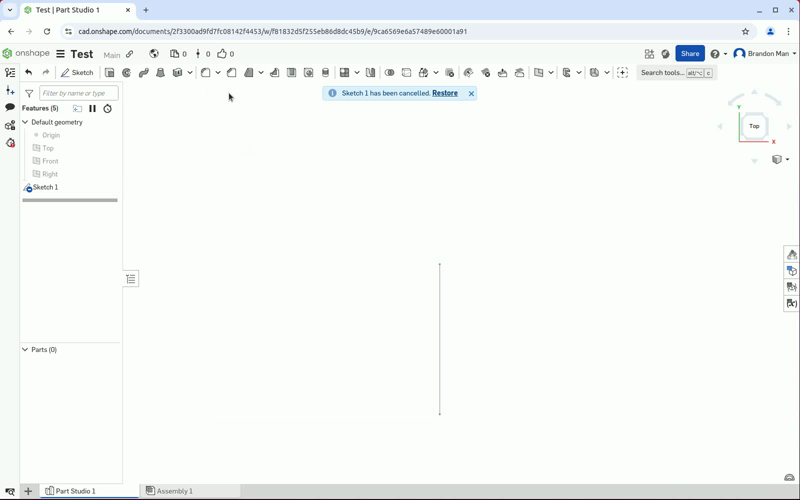
key(shift+h)
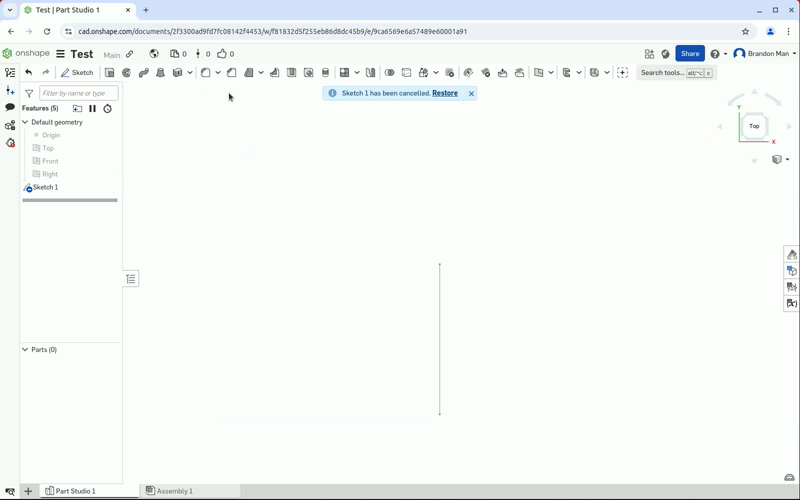
key(shift+s)
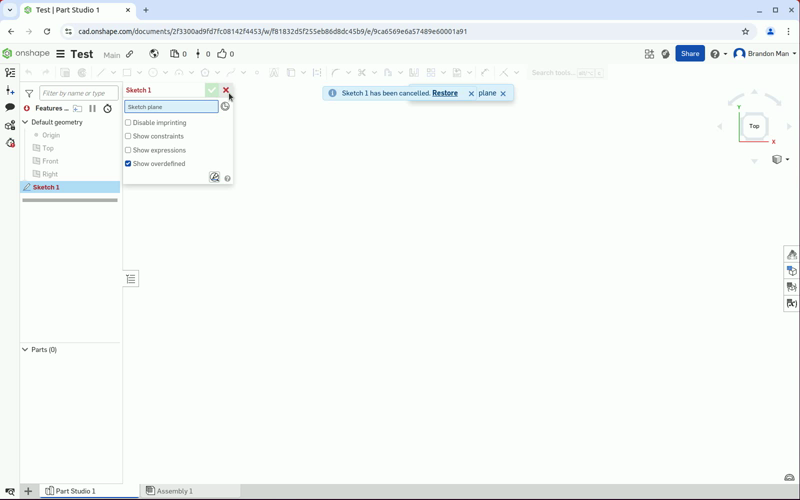
mouse_move(73, 150)
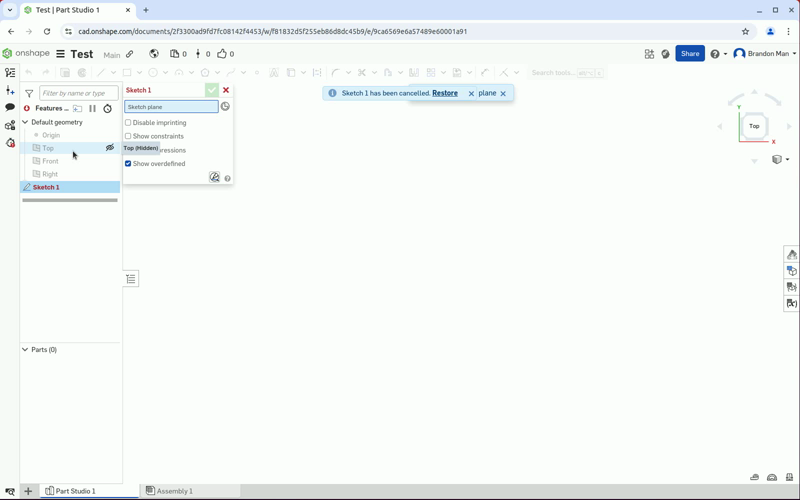
click(73, 150)
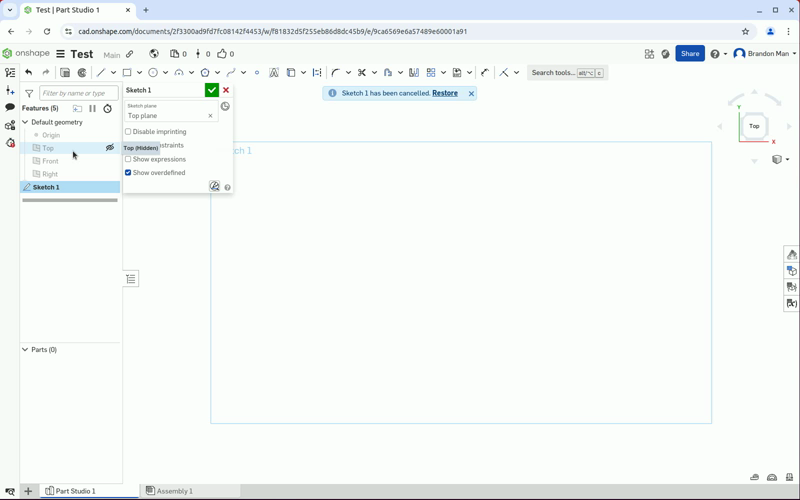
mouse_move(73, 352)
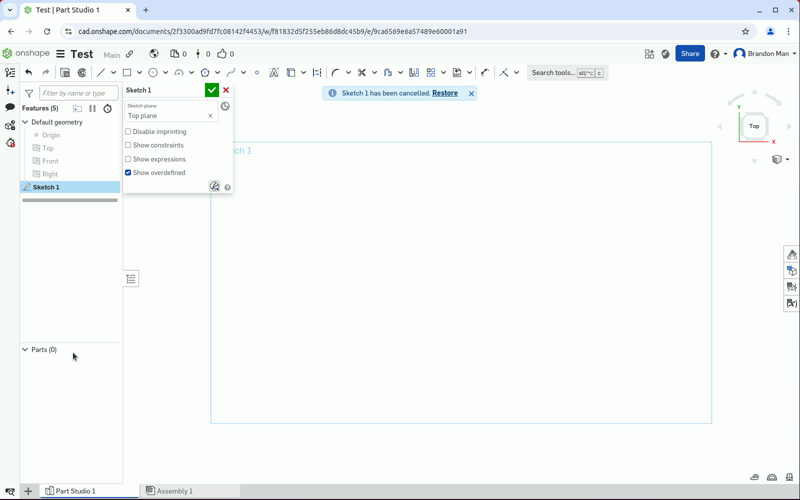
key(y)
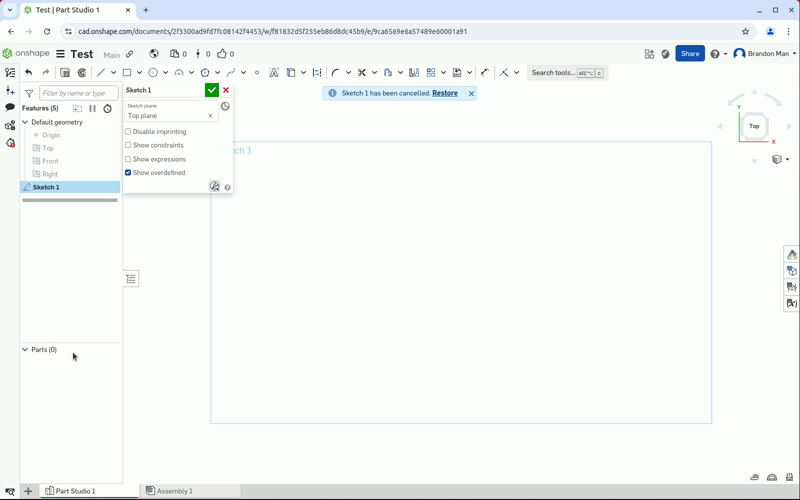
key(c)
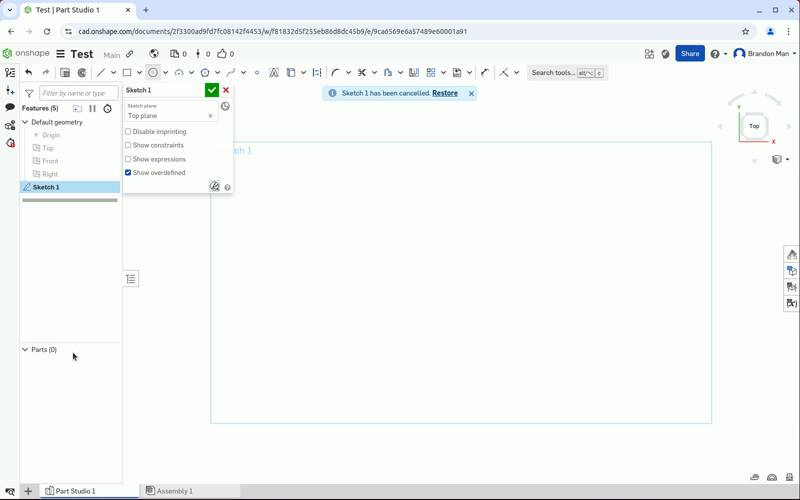
key_down(shift)
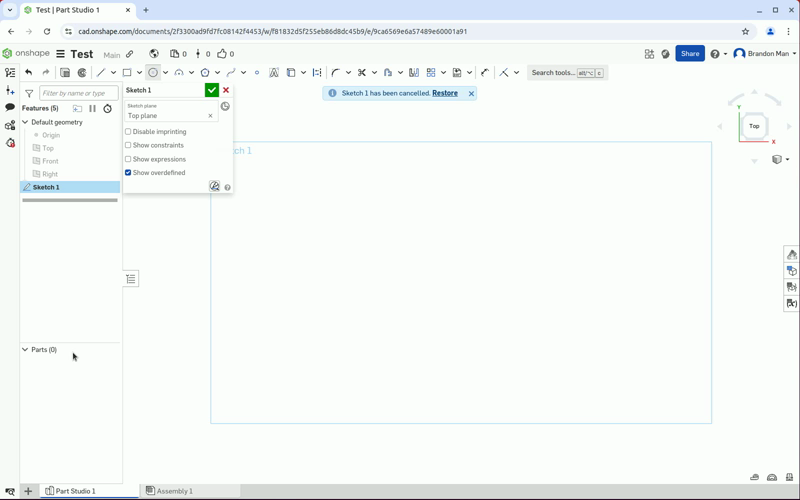
mouse_move(461, 282)
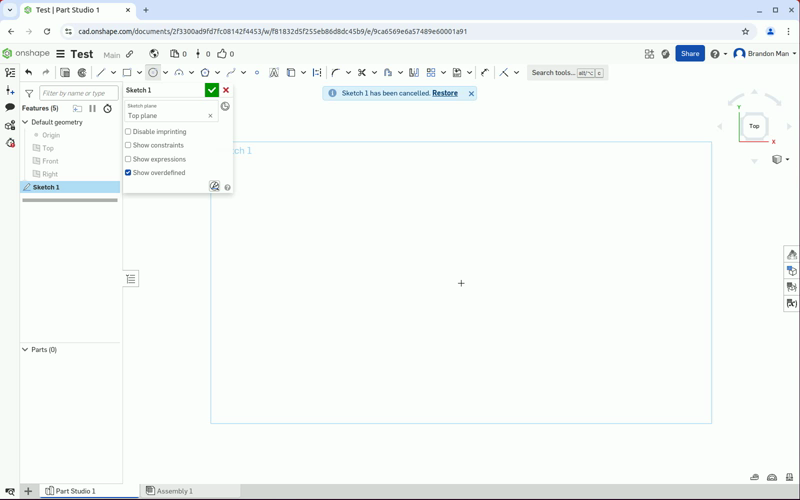
click(461, 282)
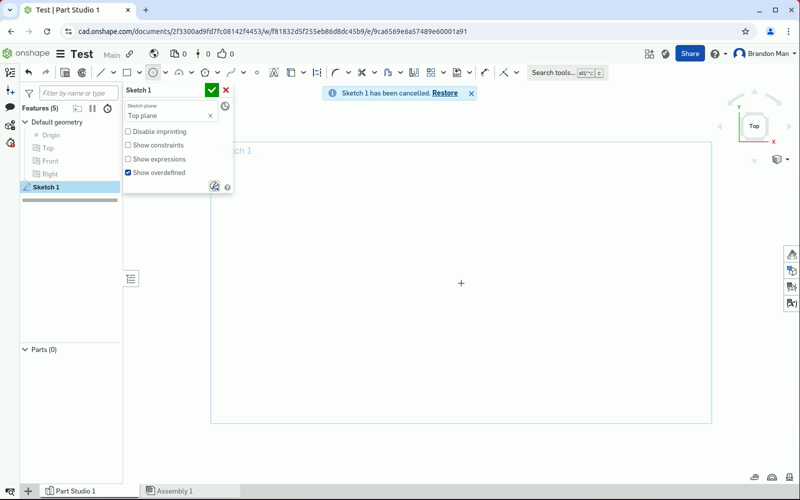
key_up(shift)
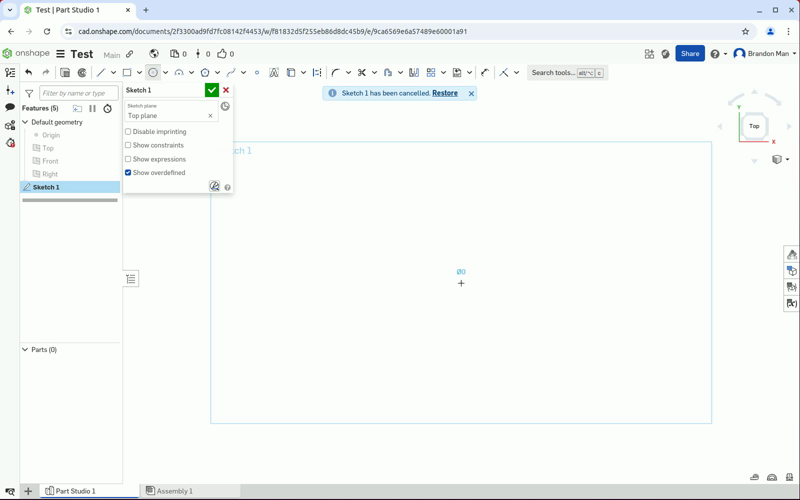
mouse_move(572, 282)
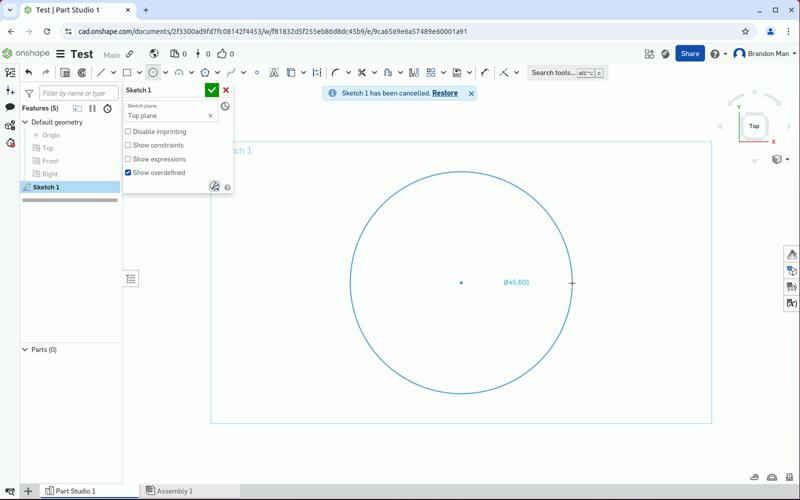
click(572, 282)
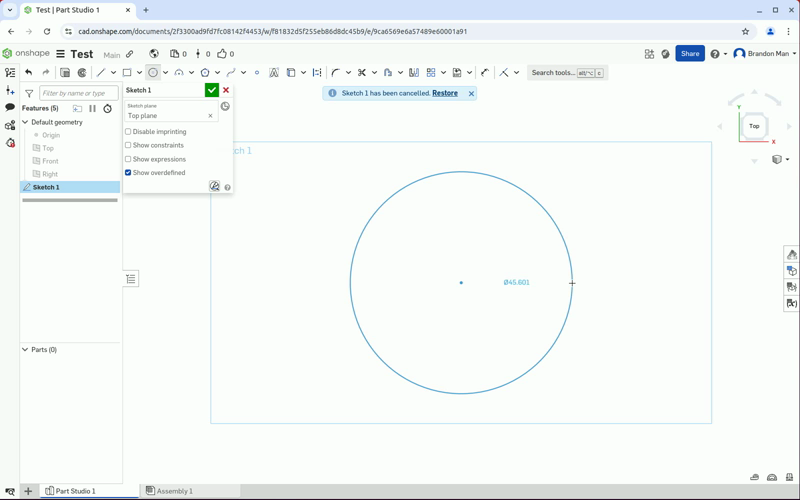
key(esc)
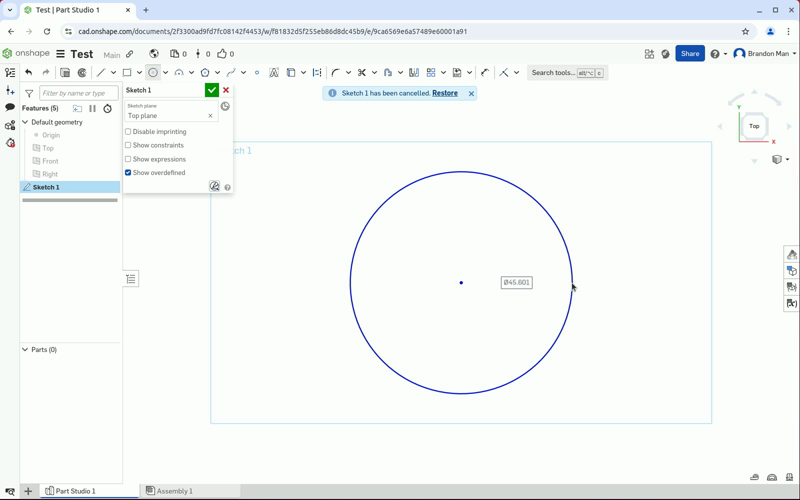
mouse_move(426, 324)
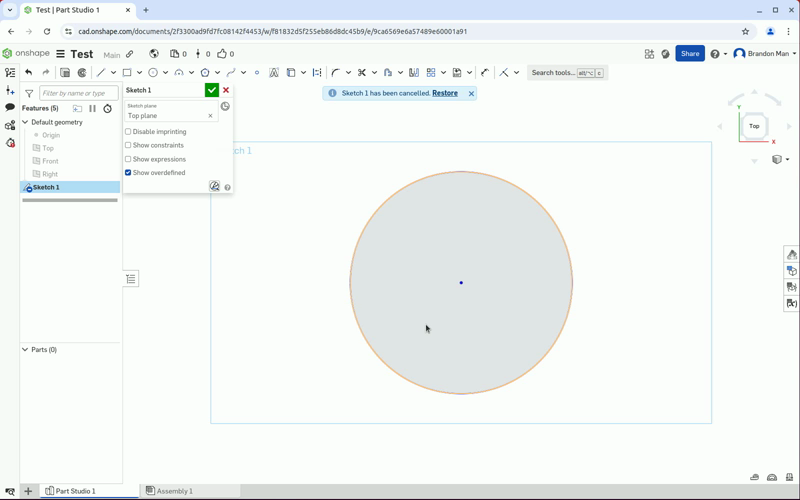
click(426, 324)
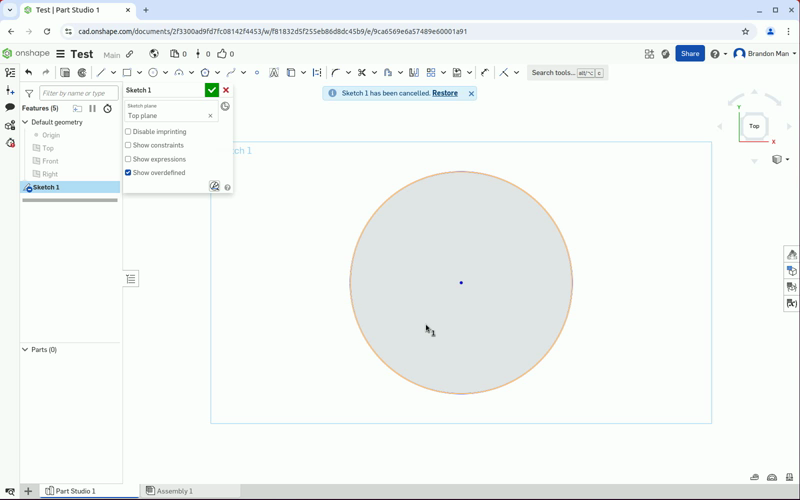
mouse_move(73, 352)
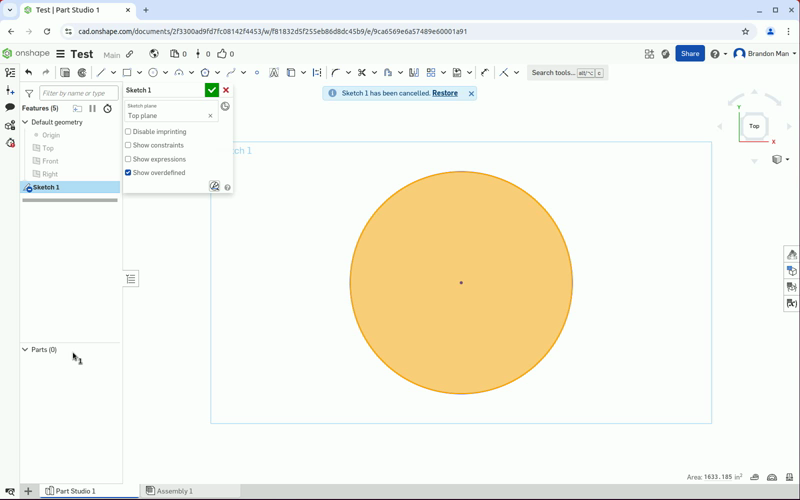
key(shift+y)
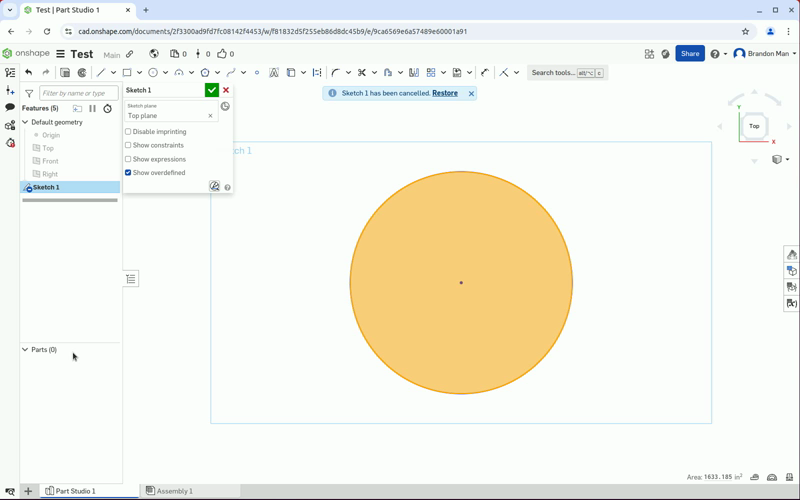
key(shift+e)
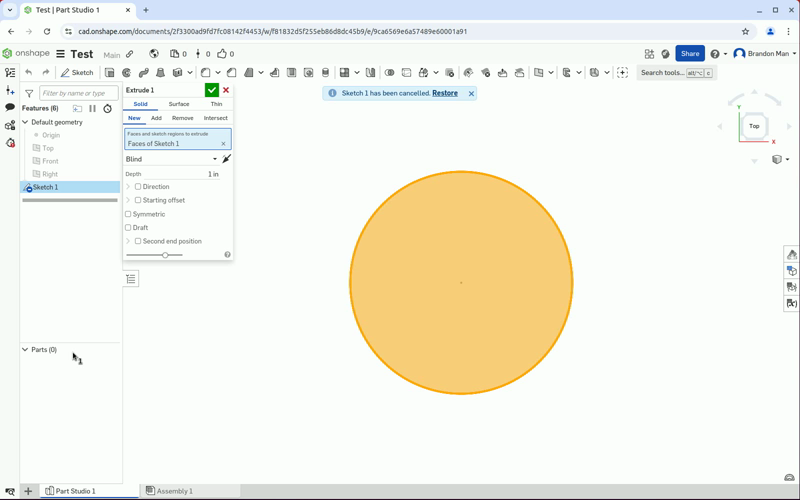
mouse_move(143, 106)
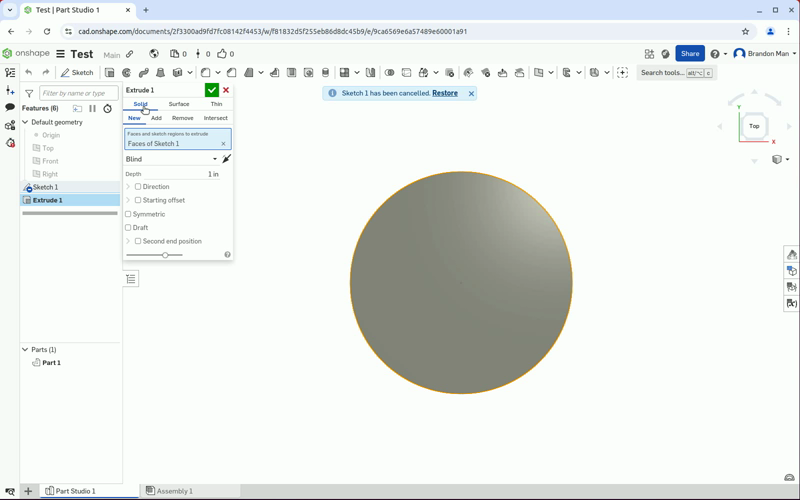
click(143, 106)
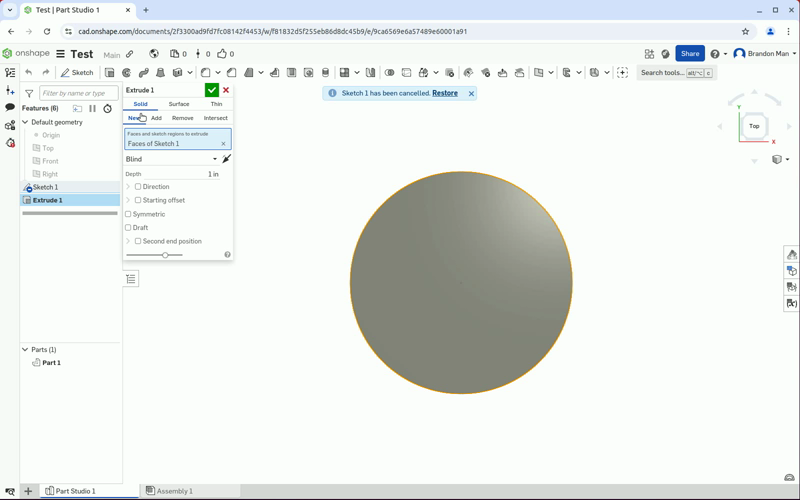
mouse_move(137, 120)
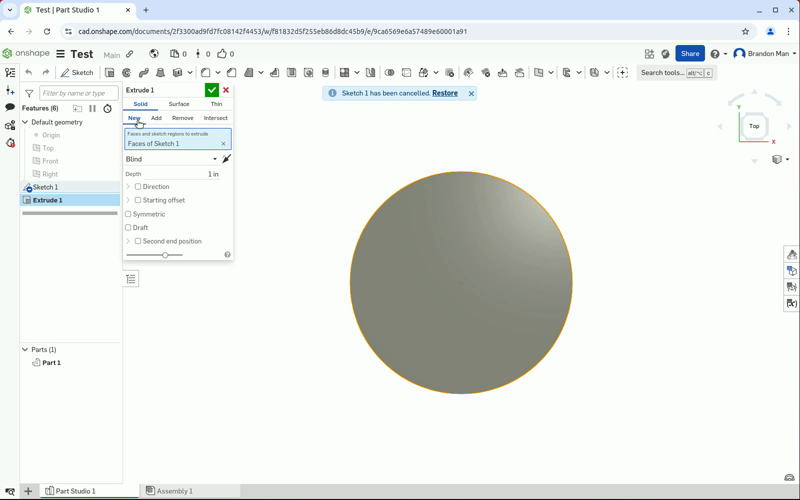
click(137, 120)
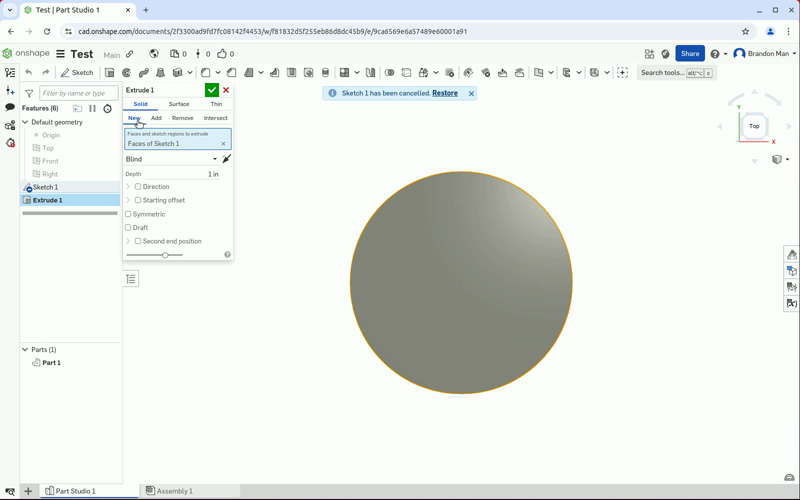
key(tab, 4)
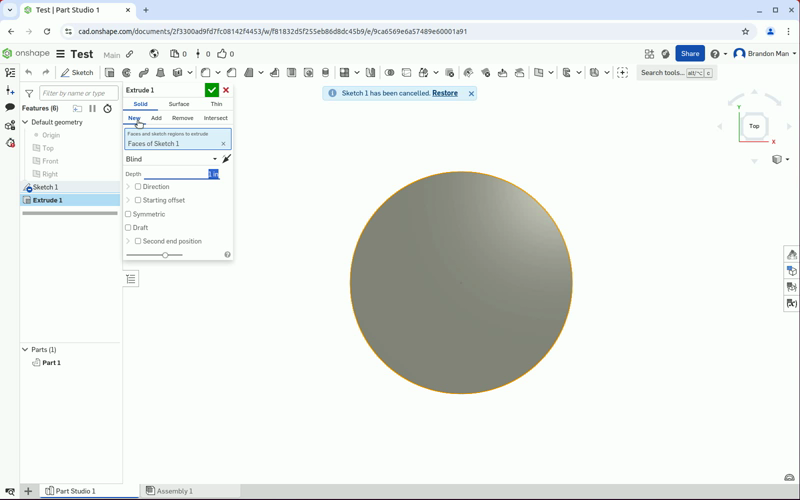
text(11.554)
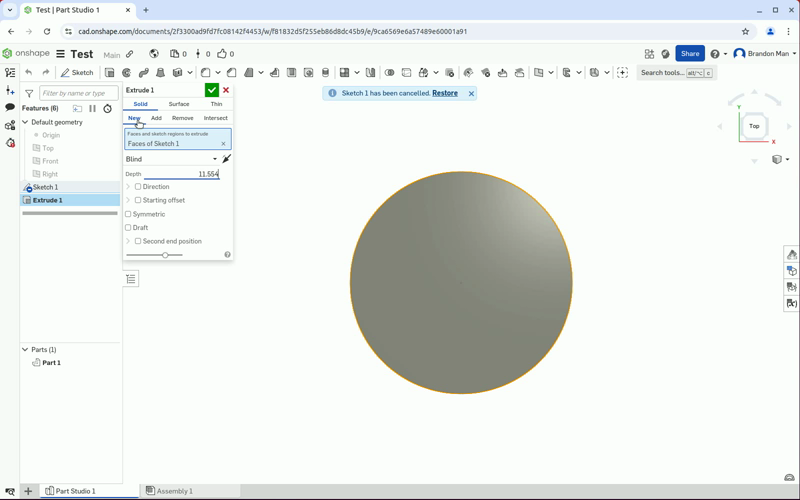
key(enter)
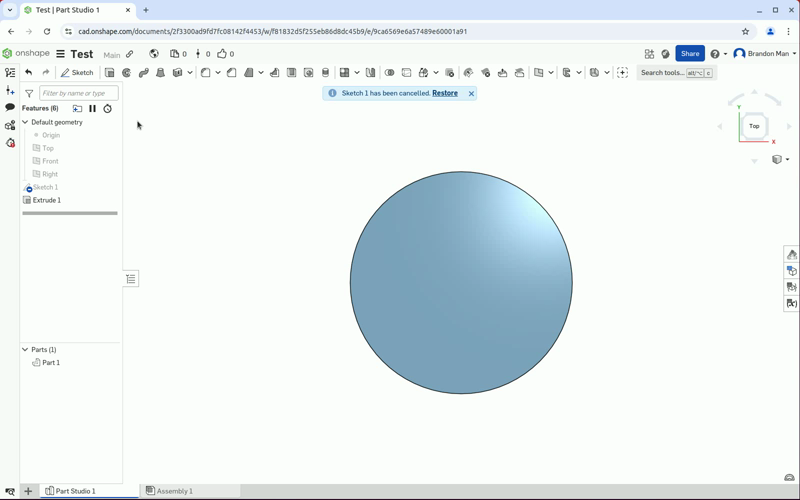
key(shift+h)
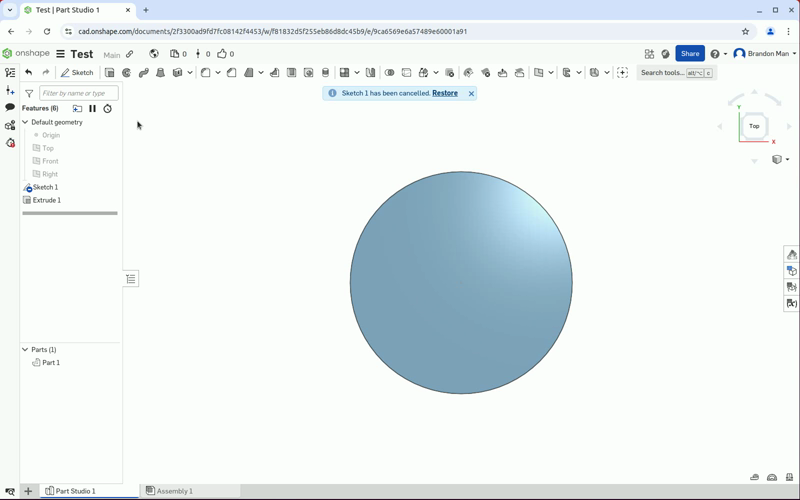
key(shift+h)
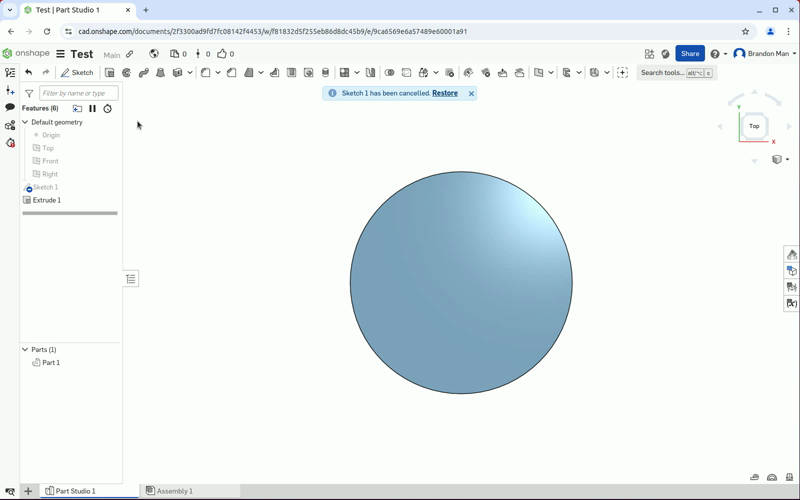
mouse_move(73, 189)
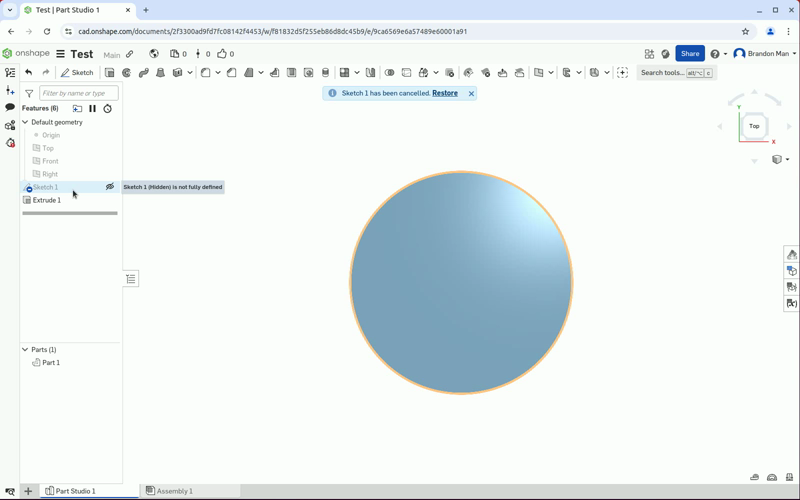
click(73, 189)
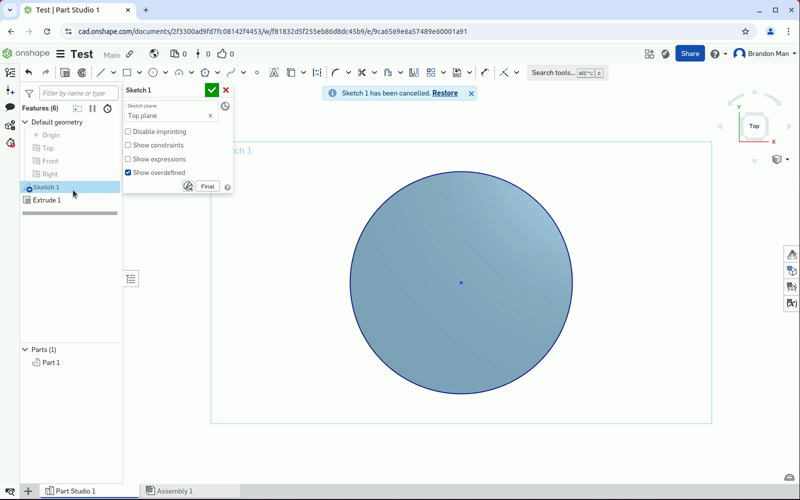
mouse_move(229, 92)
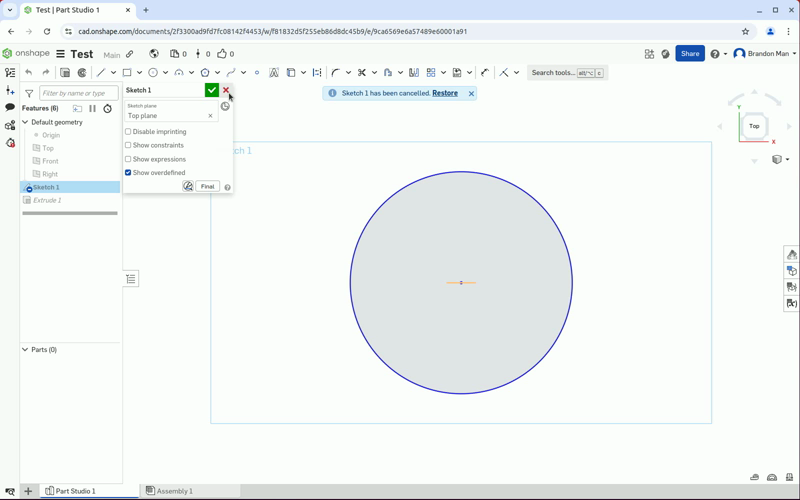
click(229, 92)
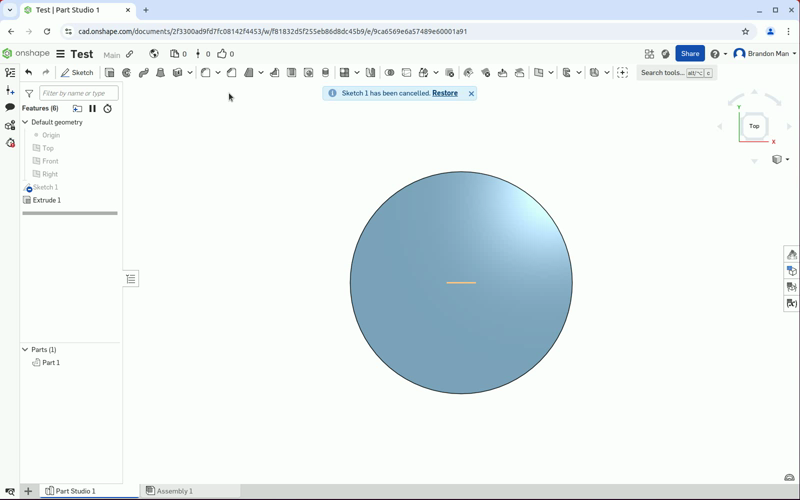
mouse_move(541, 75)
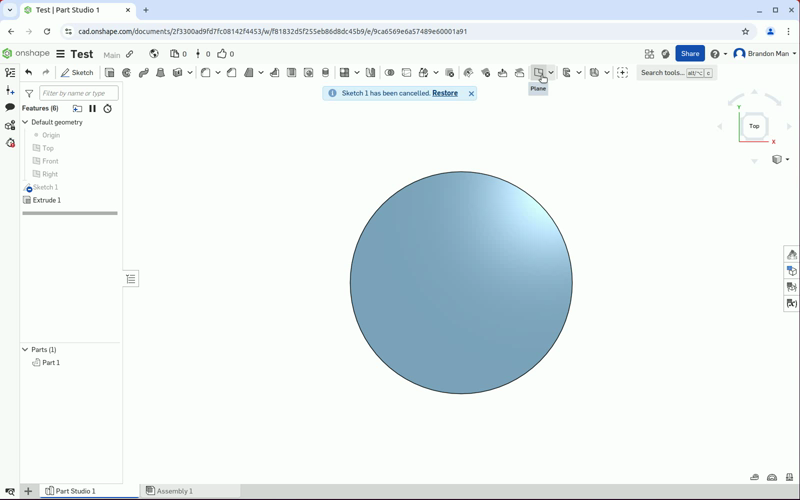
click(541, 75)
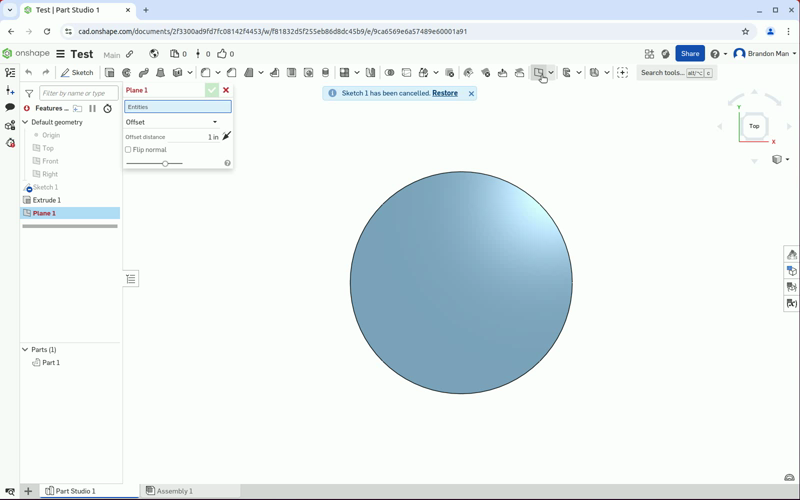
mouse_move(73, 150)
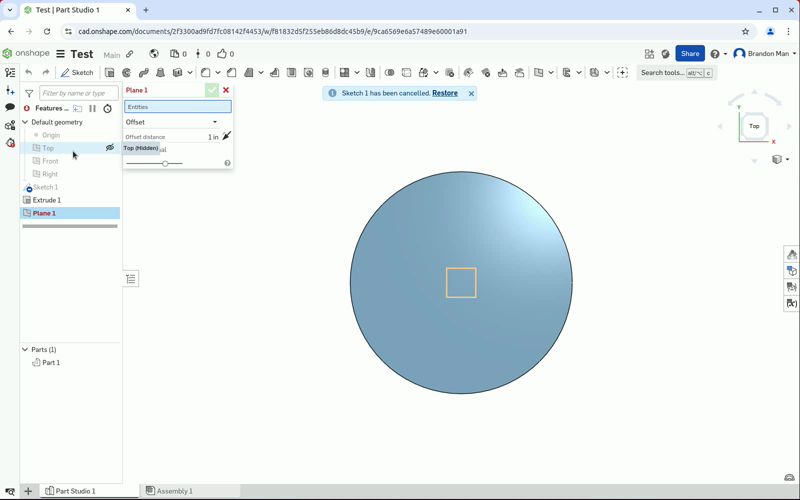
click(73, 150)
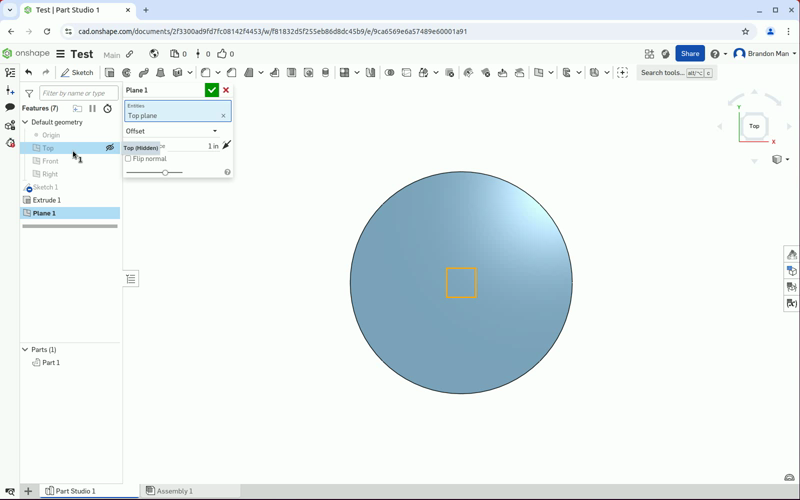
key(tab, 2)
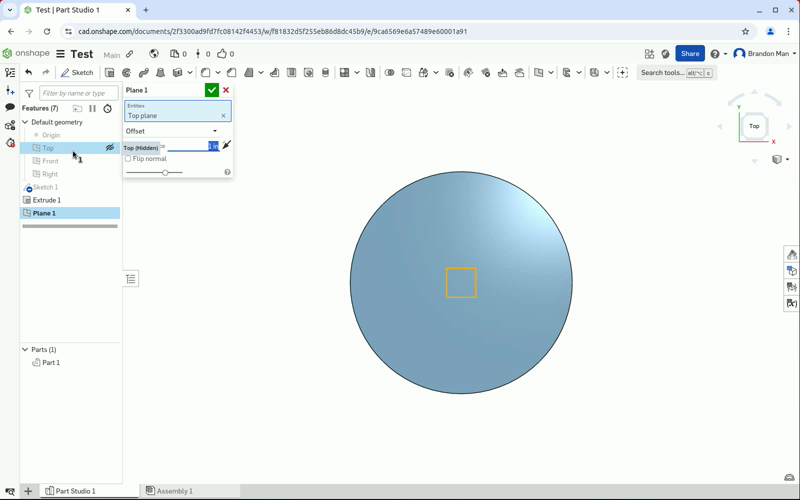
text(11.554)
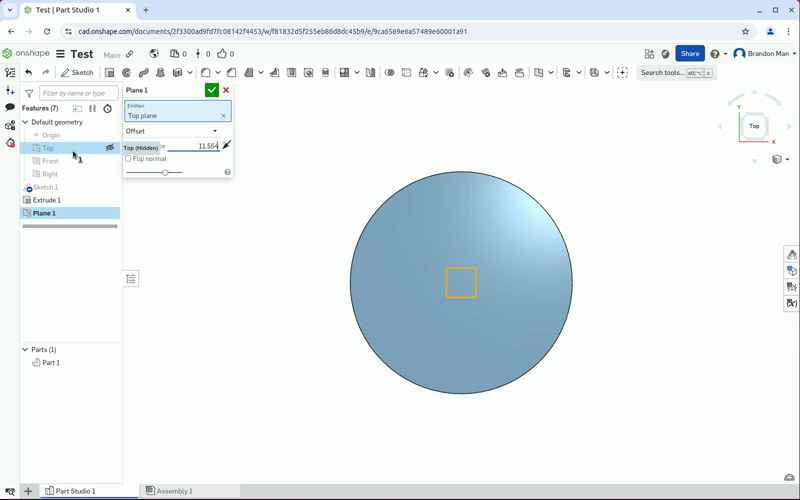
key(enter, 2)
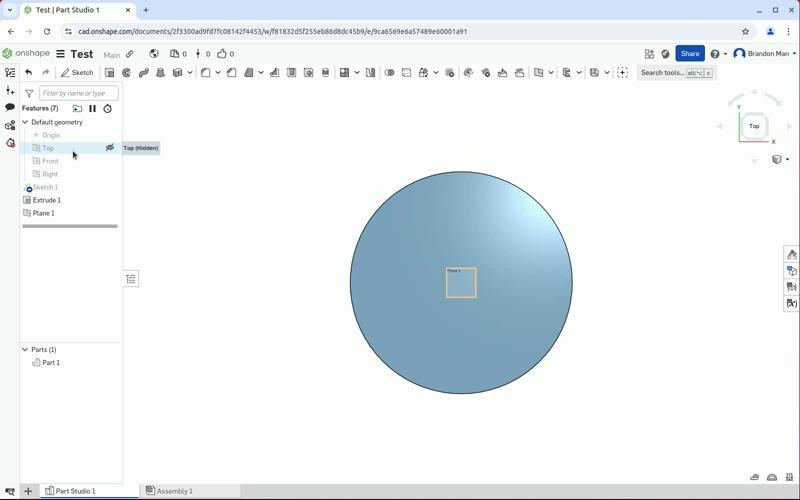
key(shift+s)
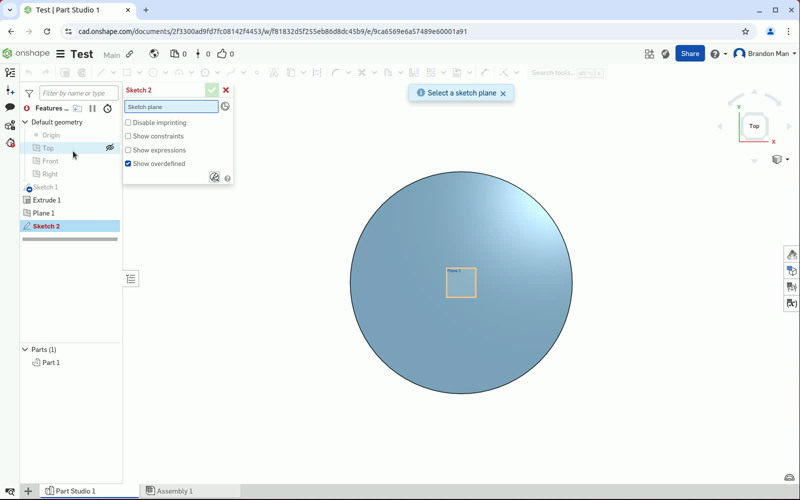
mouse_move(73, 215)
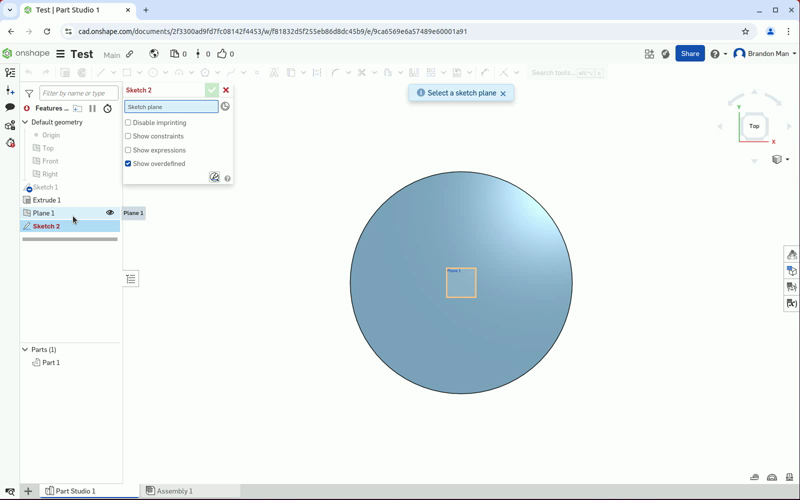
click(73, 215)
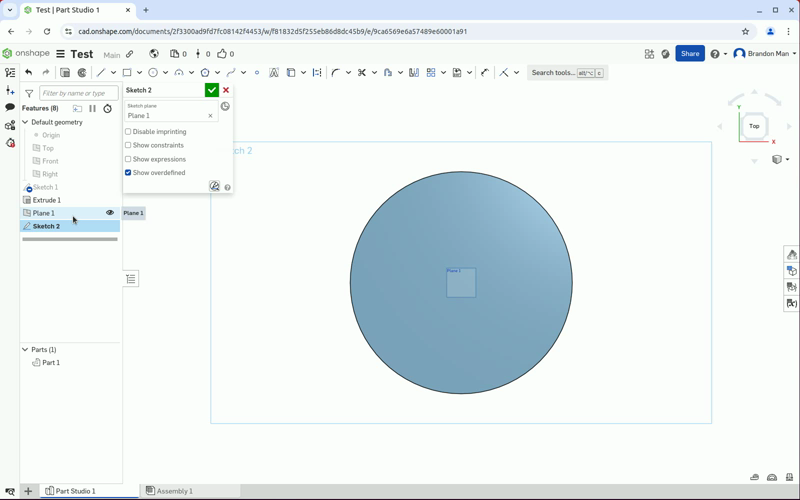
mouse_move(73, 352)
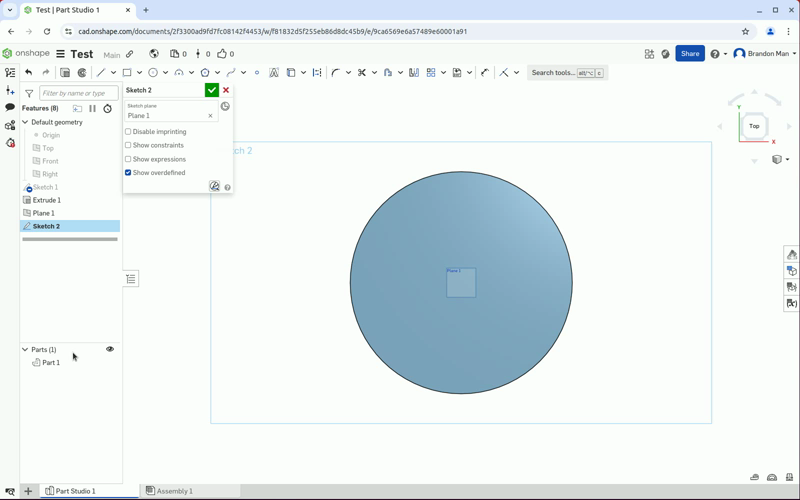
key(y)
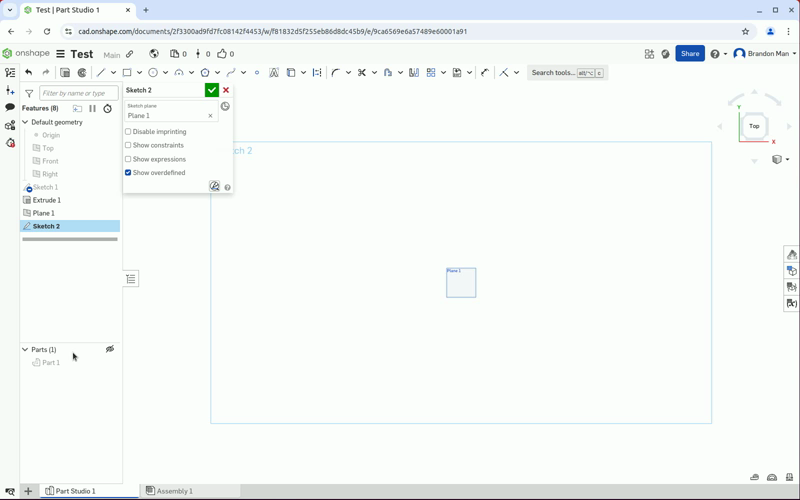
key(l)
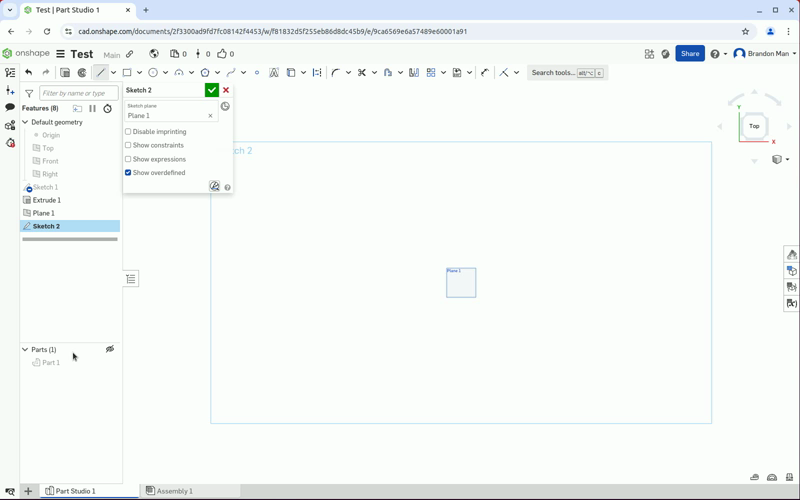
key_down(shift)
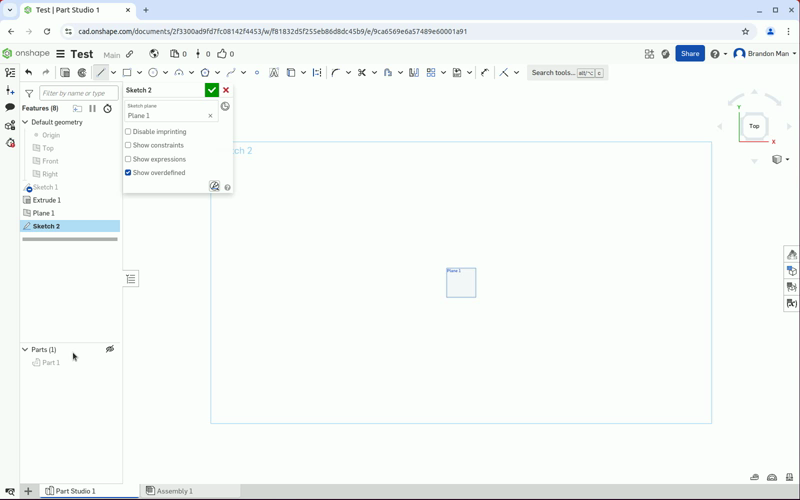
mouse_move(374, 282)
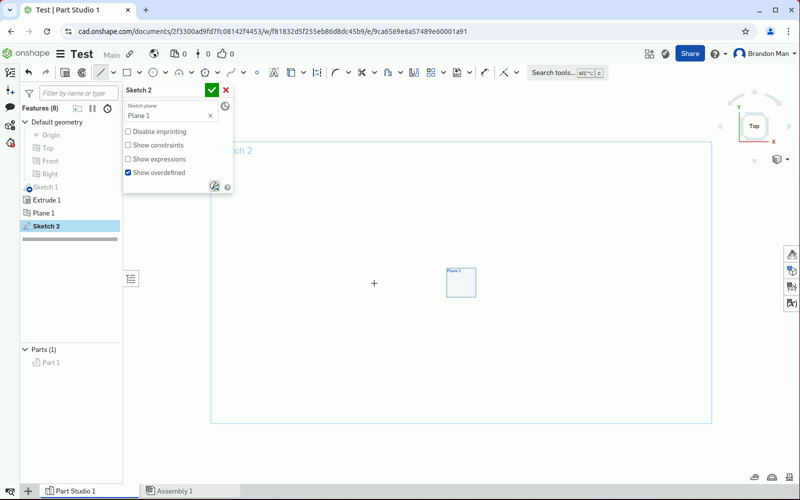
click(374, 282)
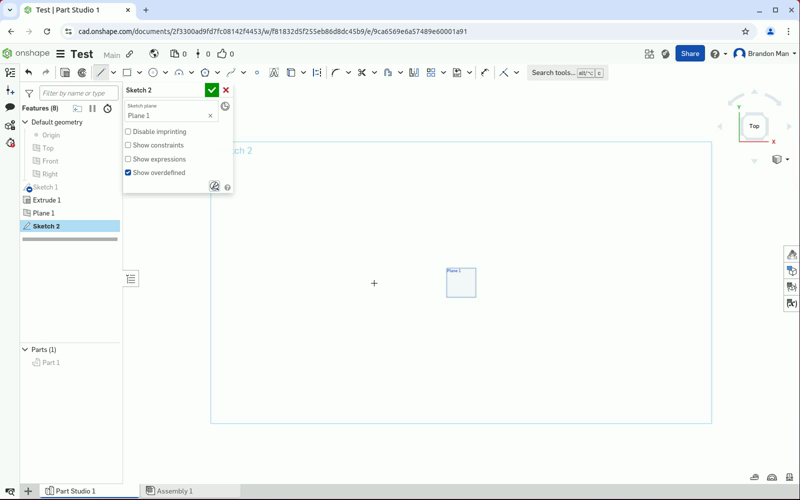
key_up(shift)
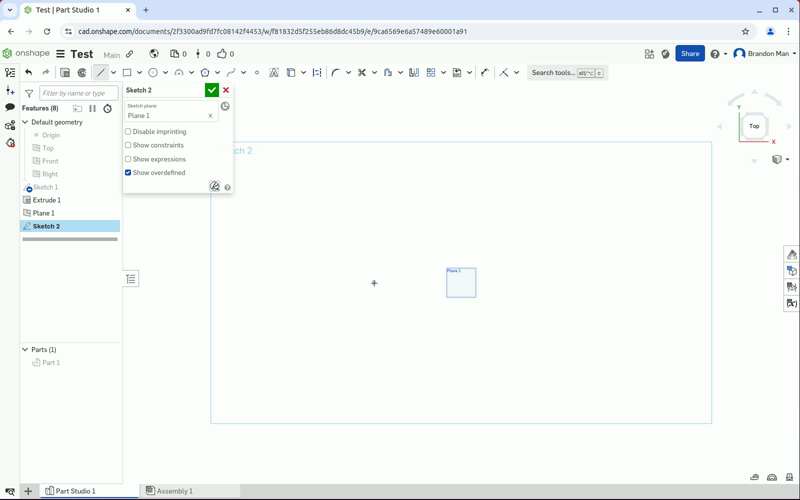
key_down(shift)
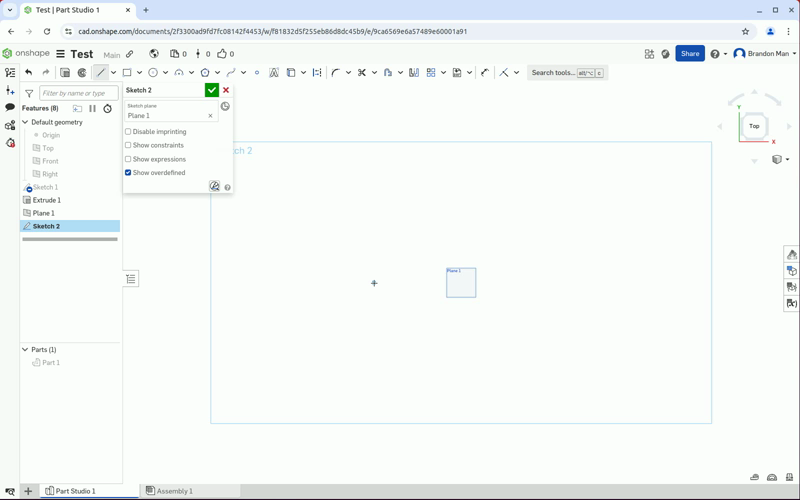
mouse_move(417, 357)
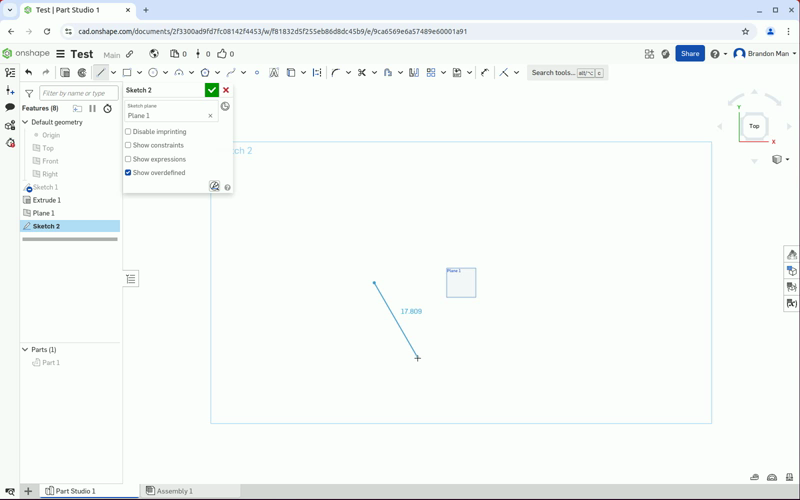
click(417, 357)
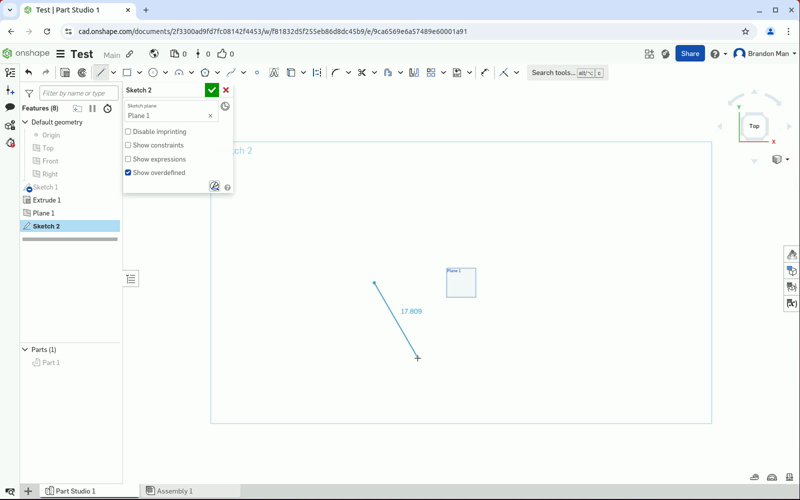
key_up(shift)
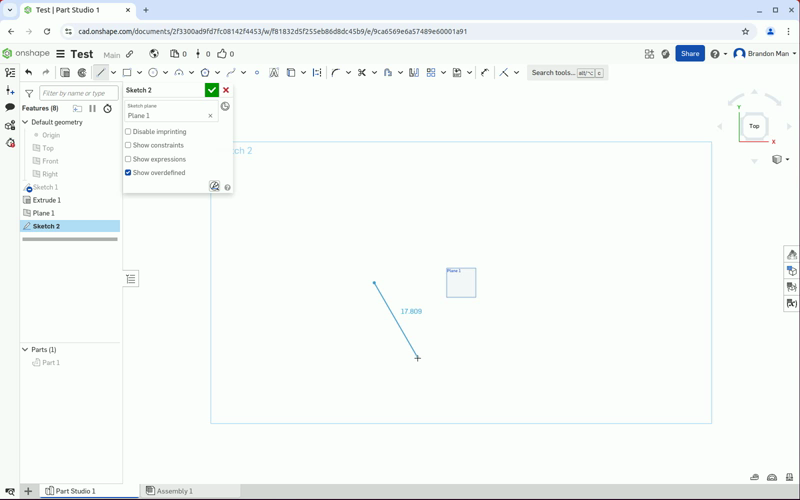
key_down(shift)
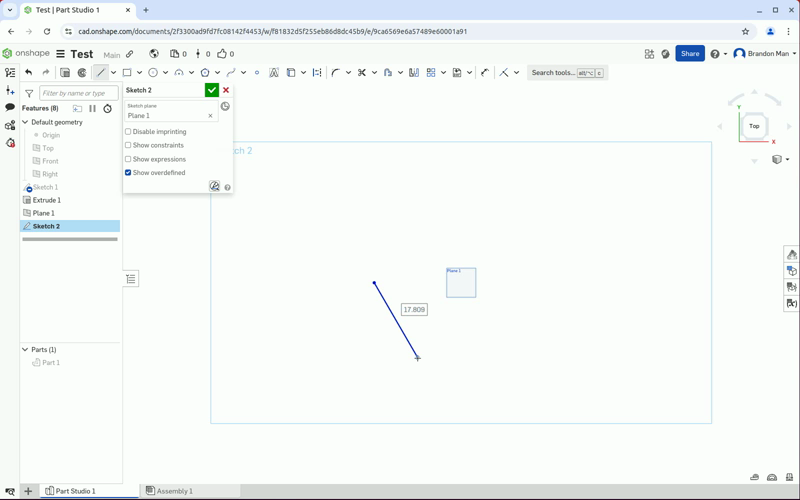
mouse_move(503, 357)
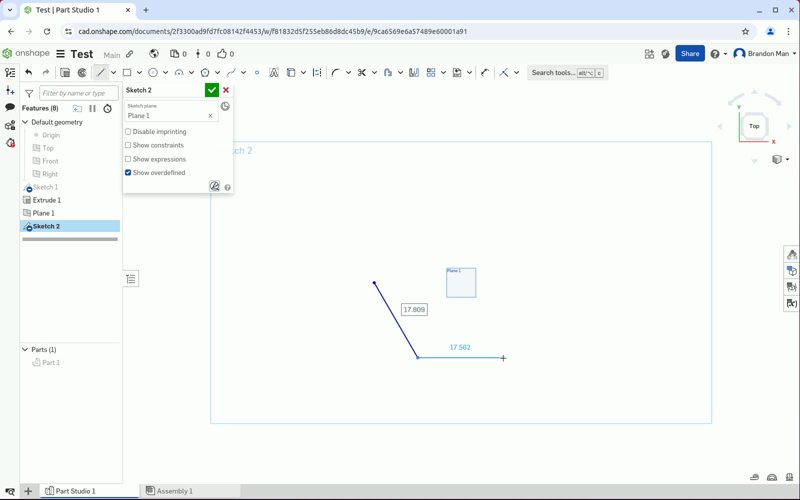
click(503, 357)
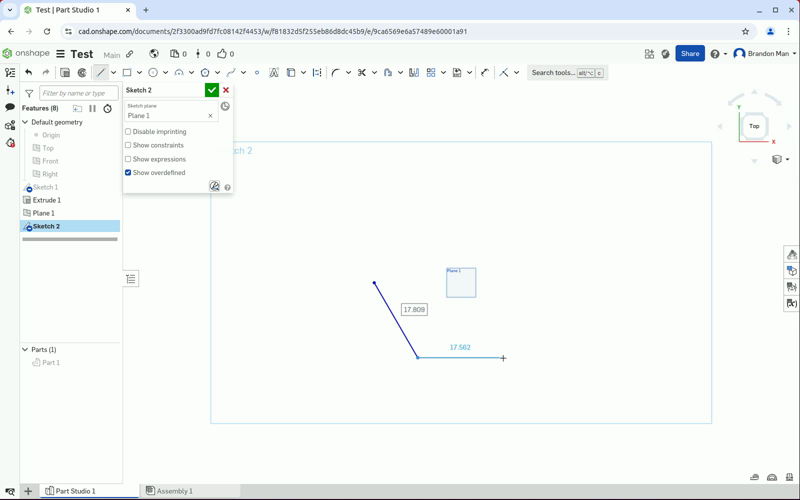
key_up(shift)
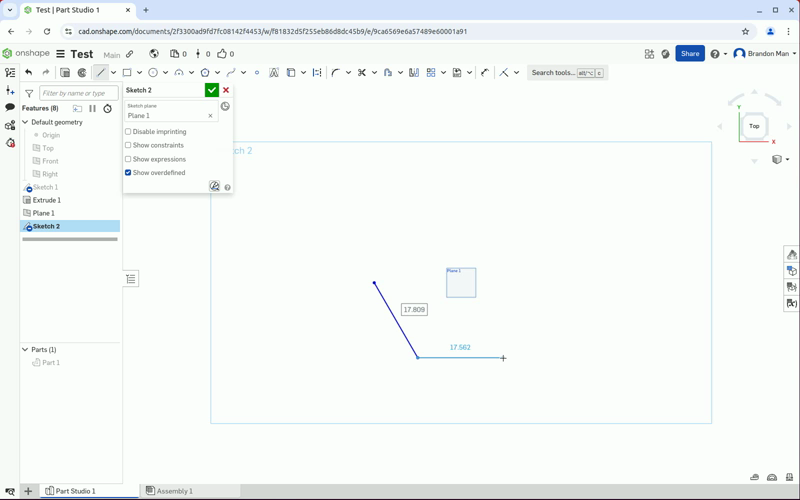
key_down(shift)
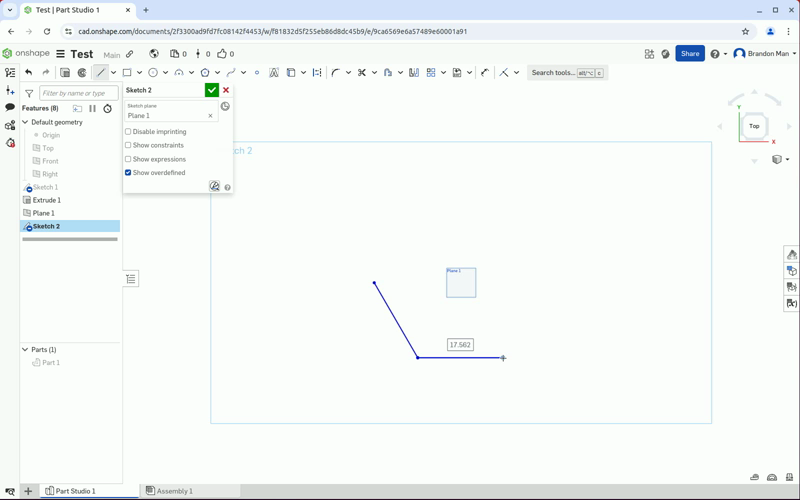
mouse_move(546, 282)
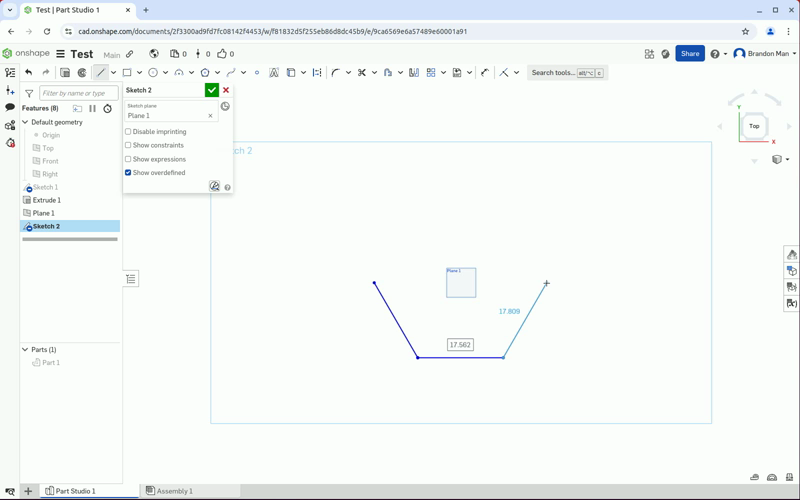
click(546, 282)
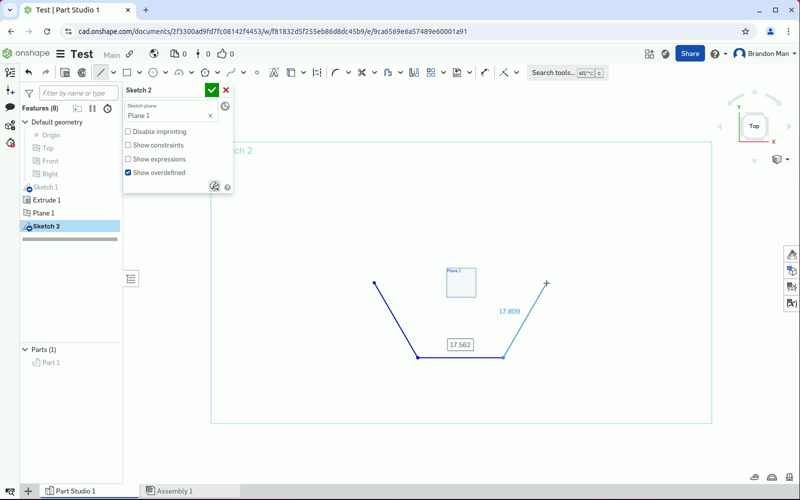
key_up(shift)
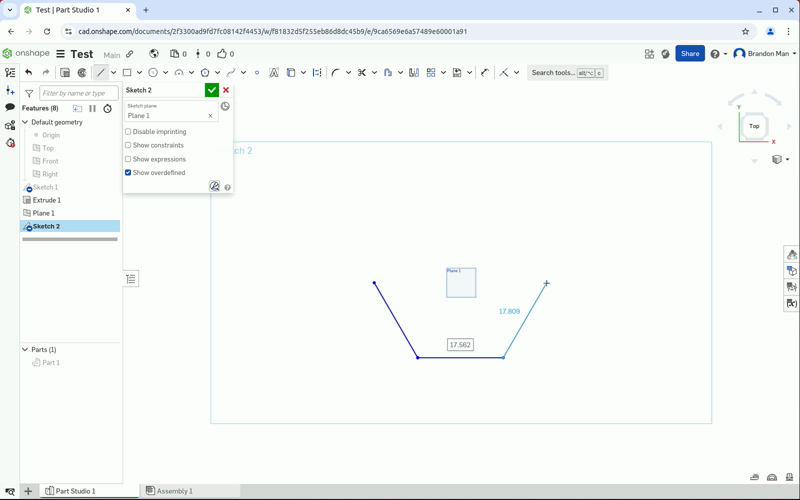
key_down(shift)
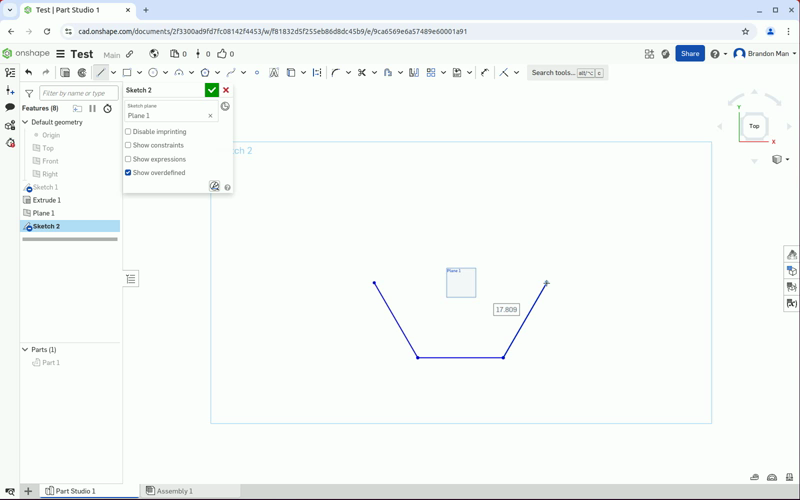
mouse_move(503, 208)
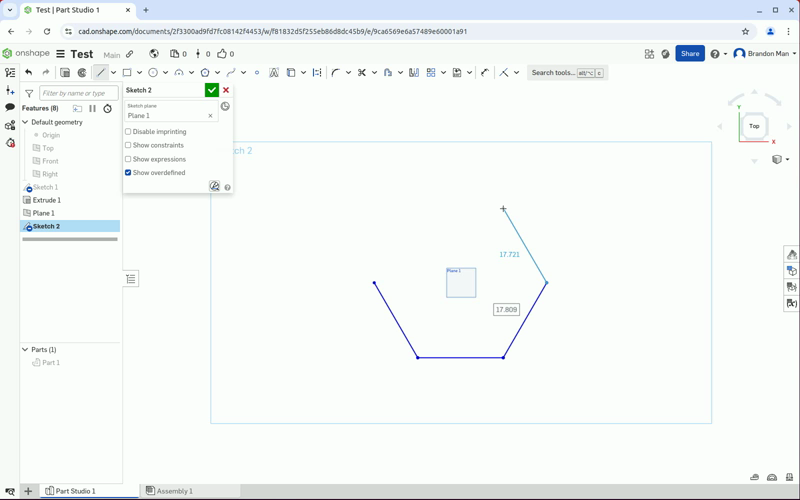
click(503, 208)
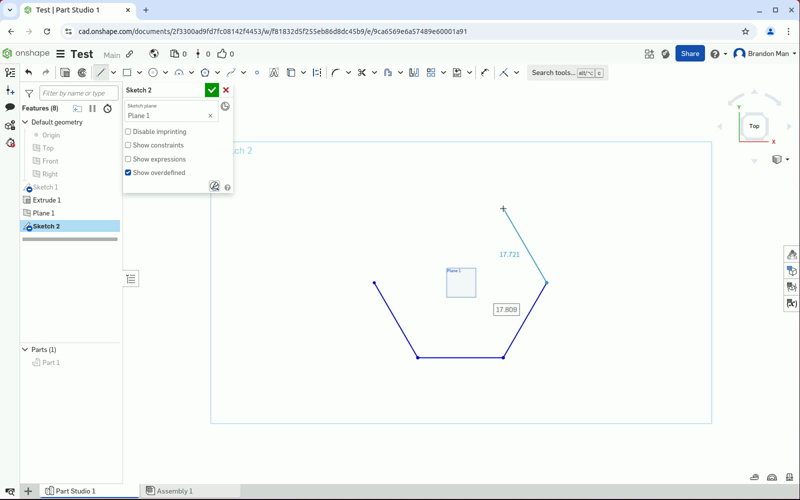
key_up(shift)
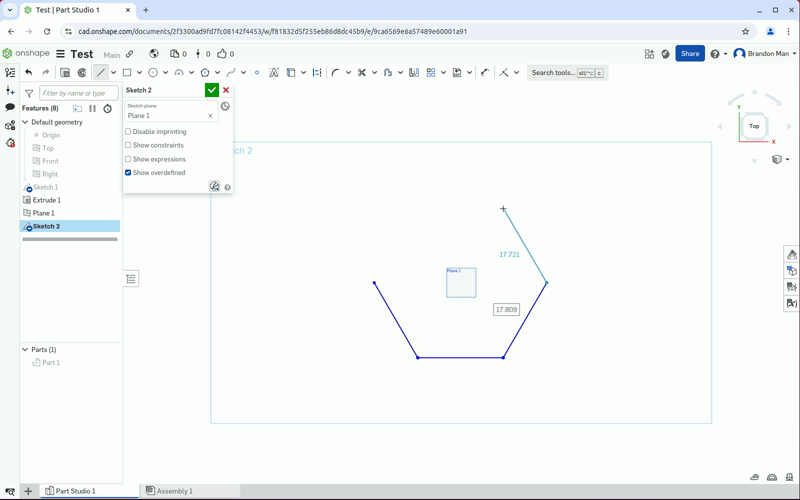
key_down(shift)
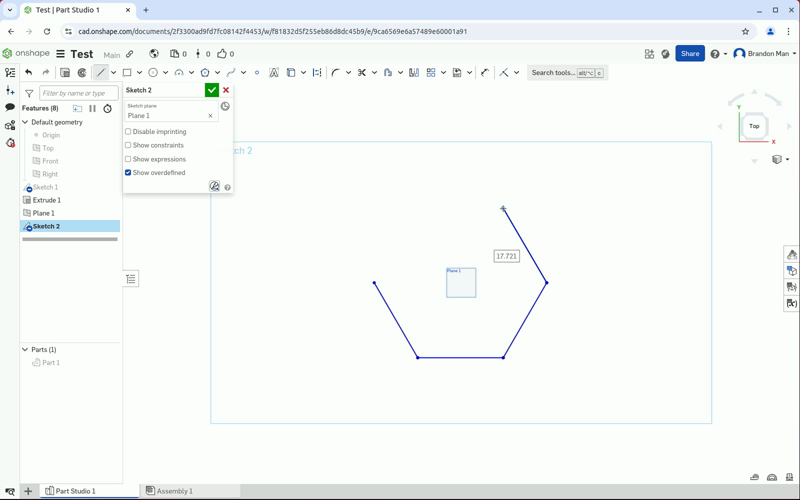
mouse_move(417, 208)
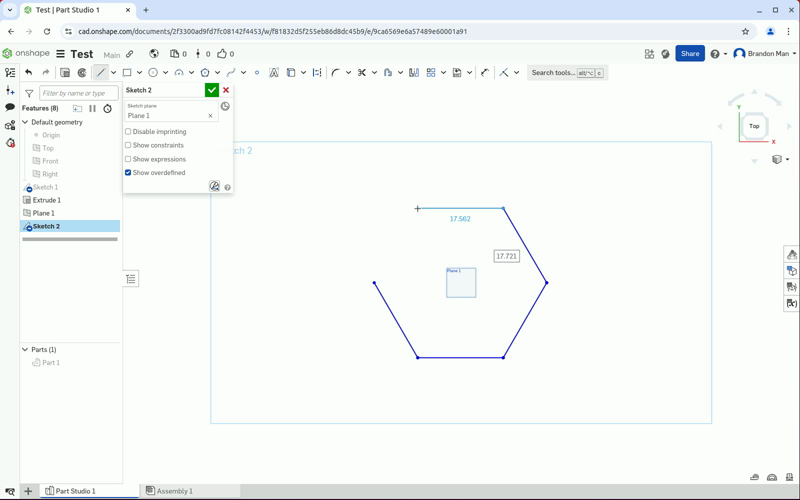
click(417, 208)
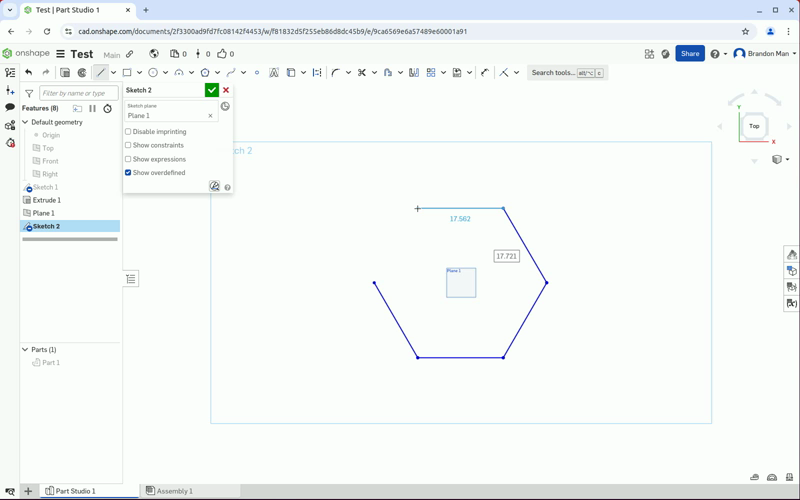
key_up(shift)
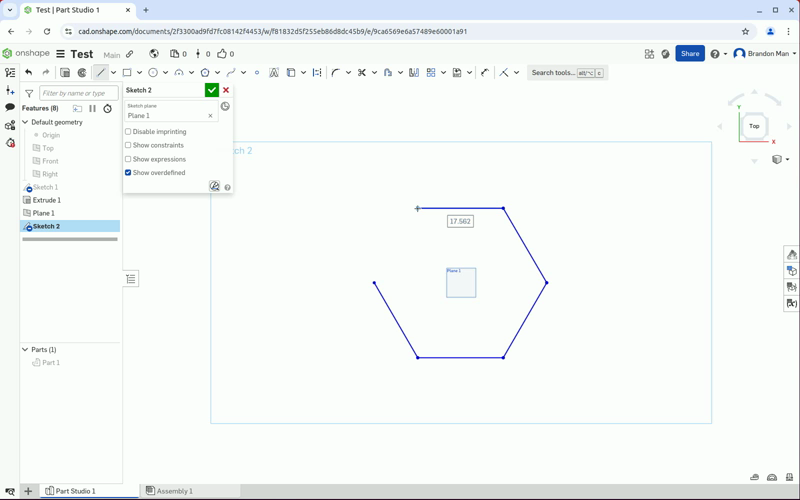
key_down(shift)
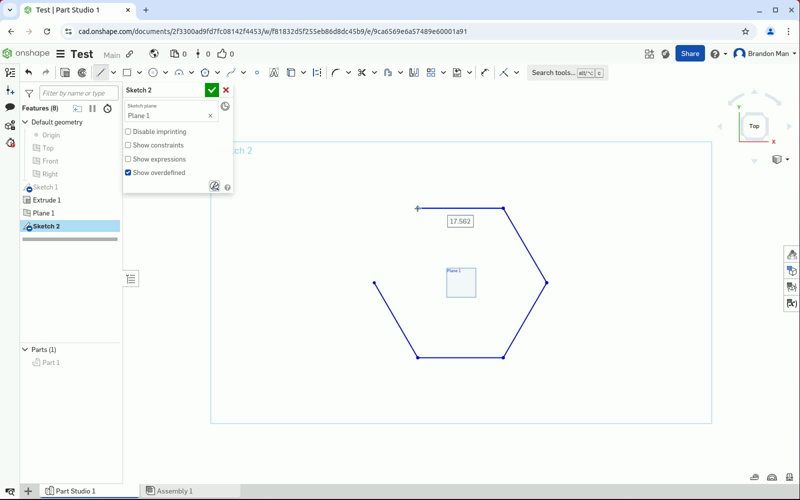
mouse_move(374, 282)
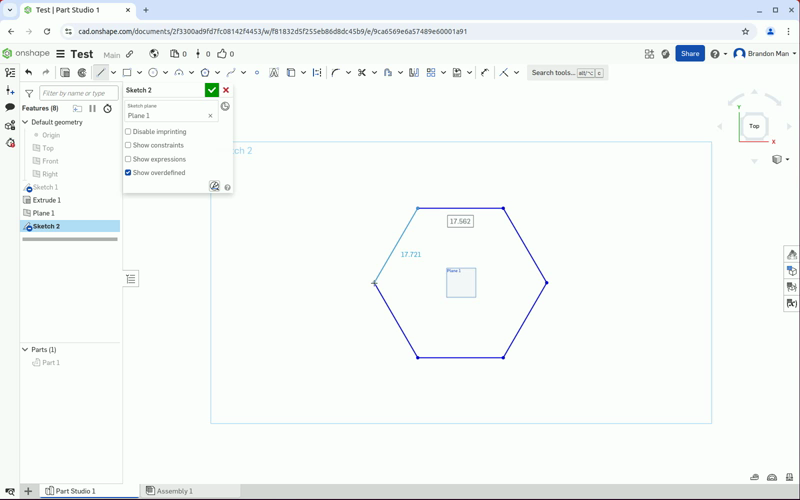
key_up(shift)
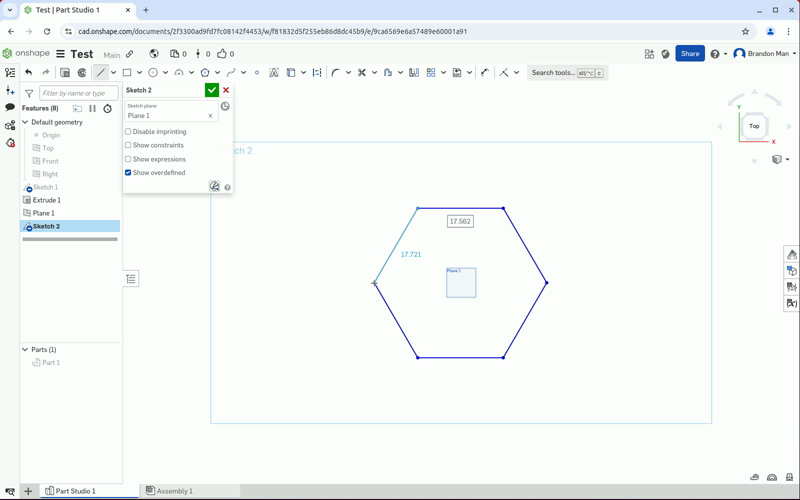
click(374, 282)
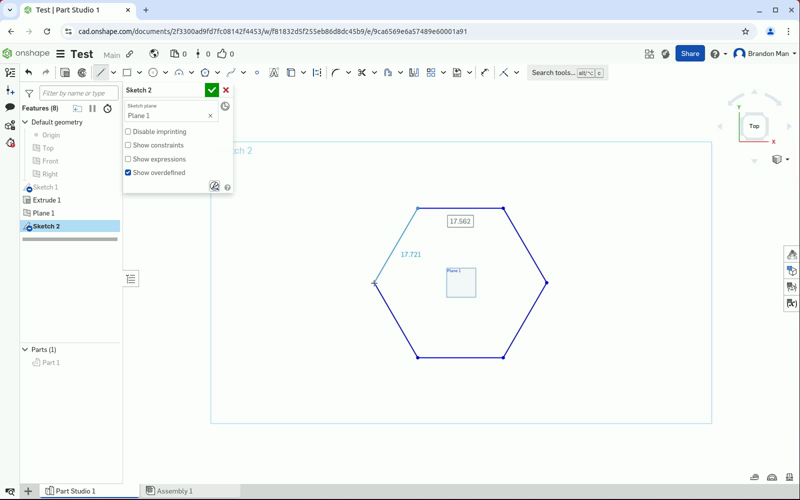
key(esc)
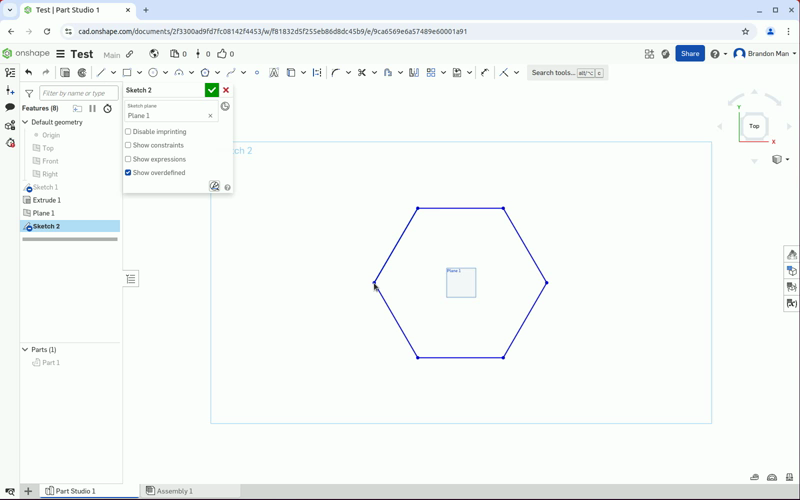
mouse_move(518, 295)
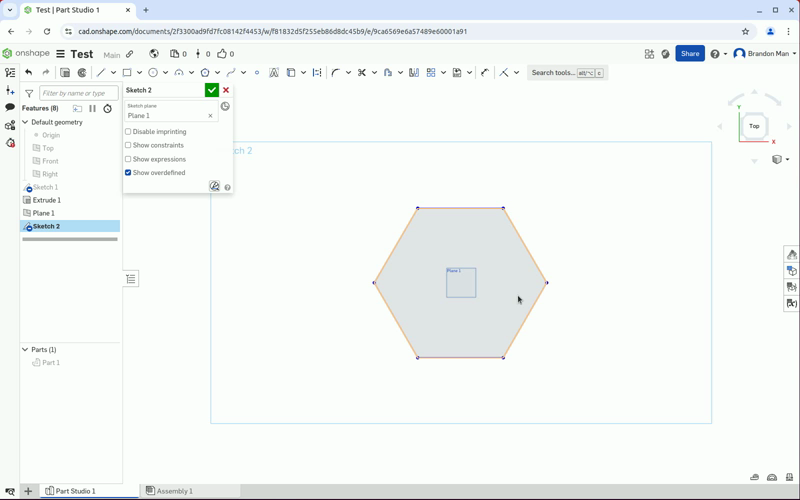
click(518, 295)
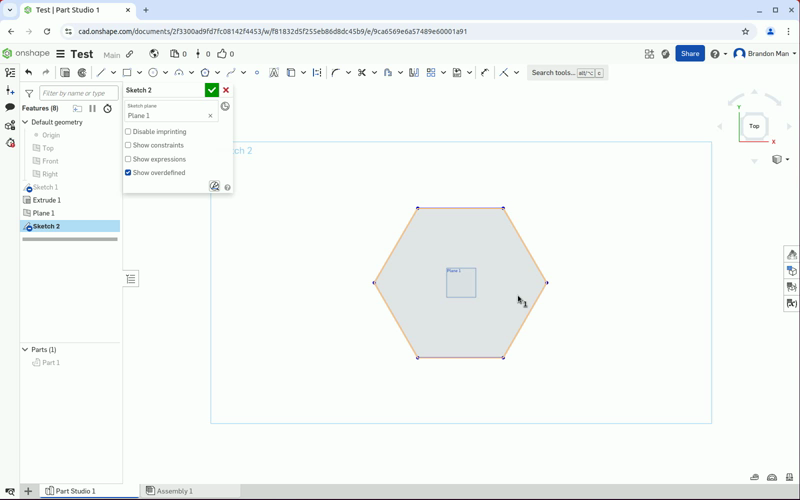
mouse_move(73, 352)
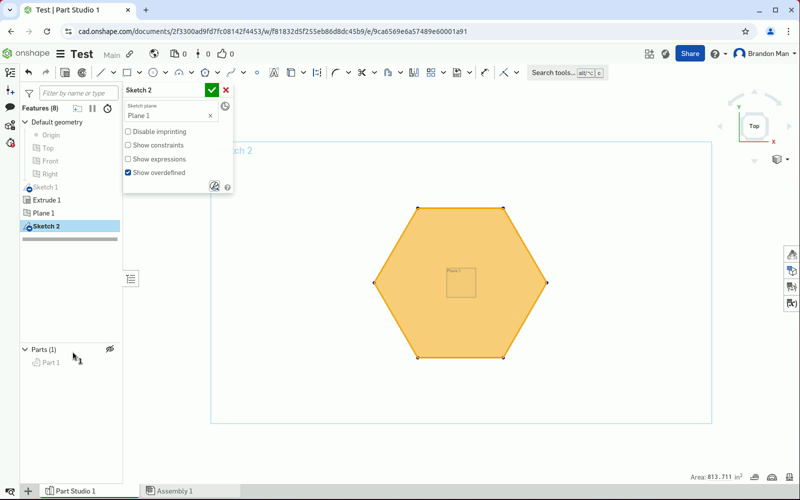
key(shift+y)
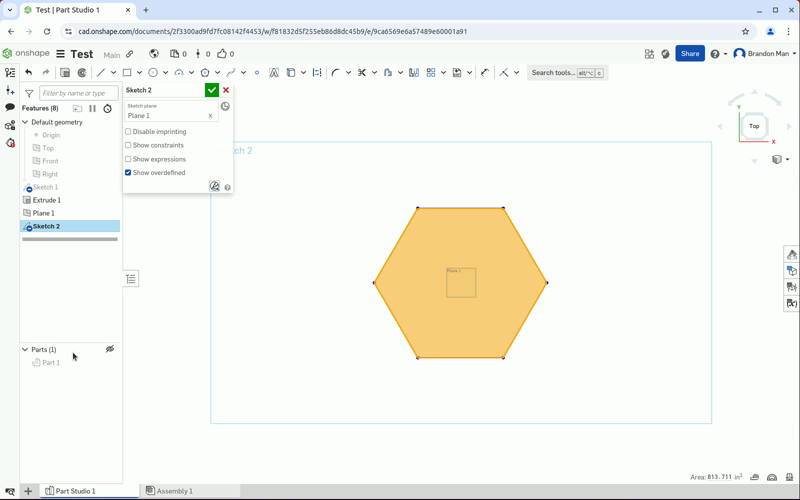
key(shift+e)
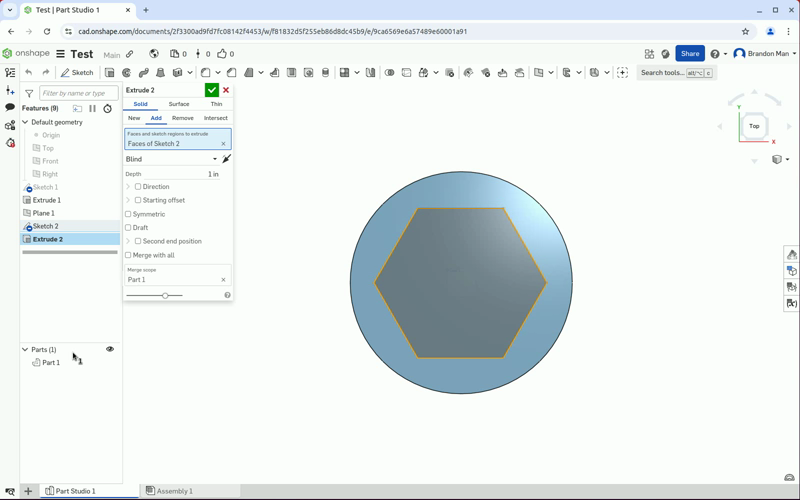
mouse_move(143, 106)
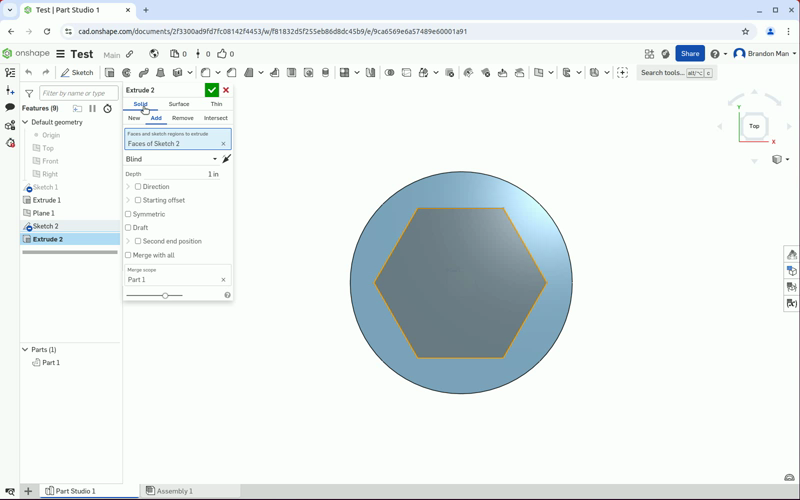
click(143, 106)
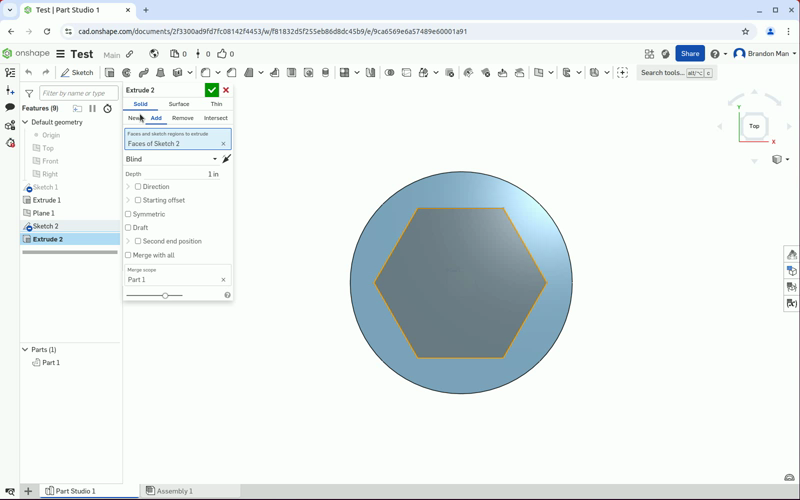
mouse_move(137, 120)
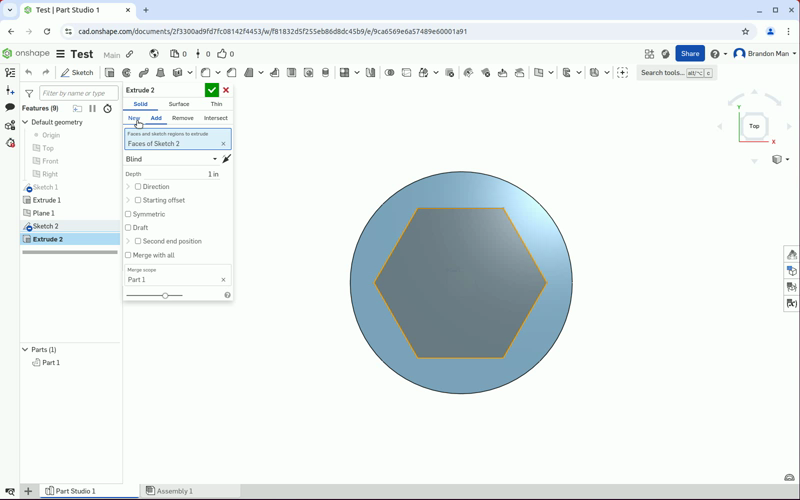
click(137, 120)
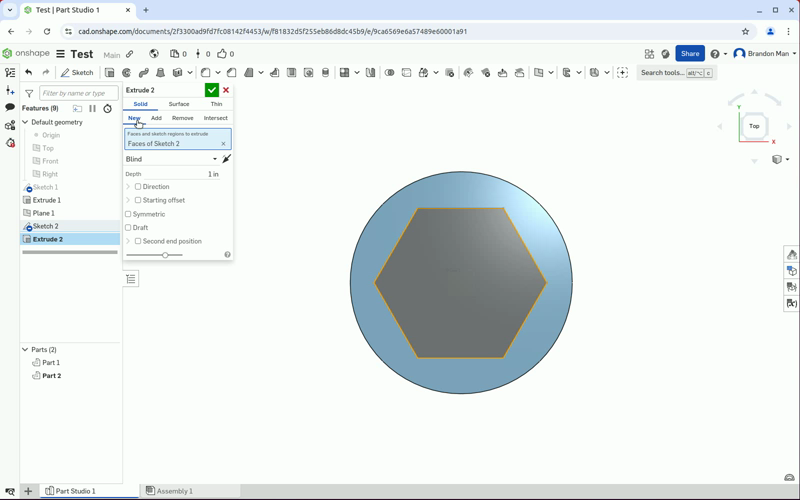
key(tab, 4)
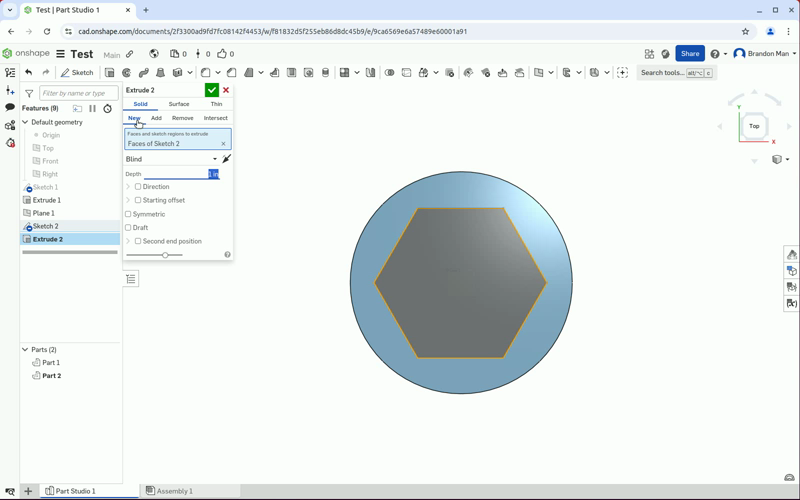
text(7.703)
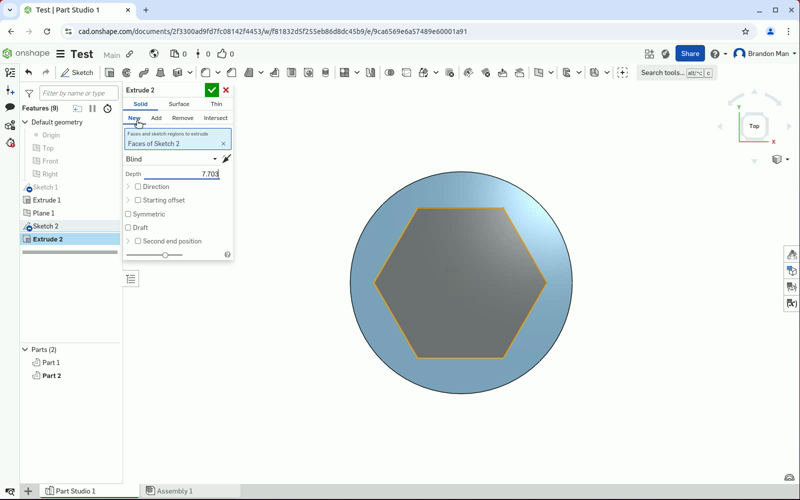
key(enter)
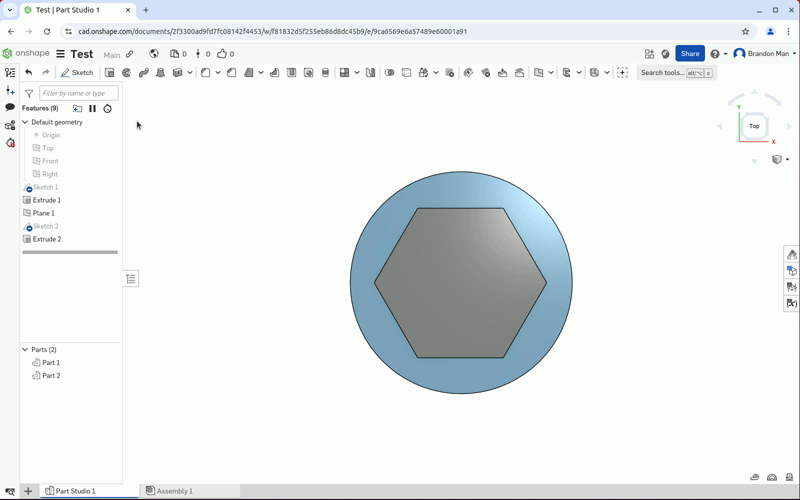
key(shift+h)
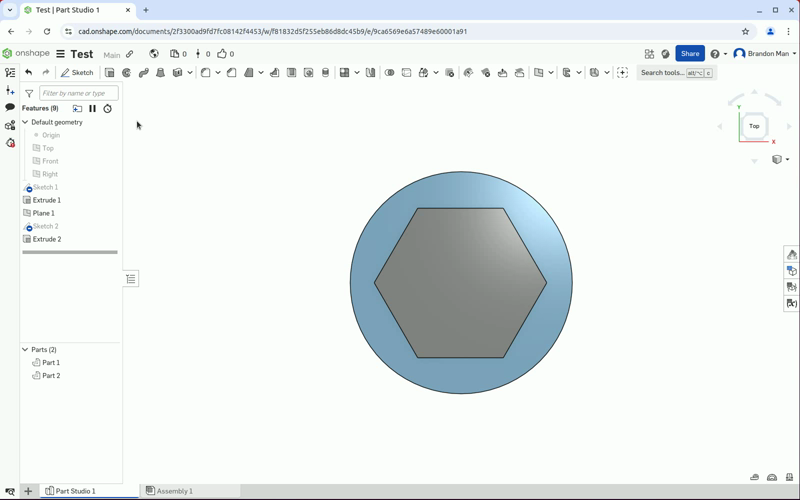
key(shift+h)
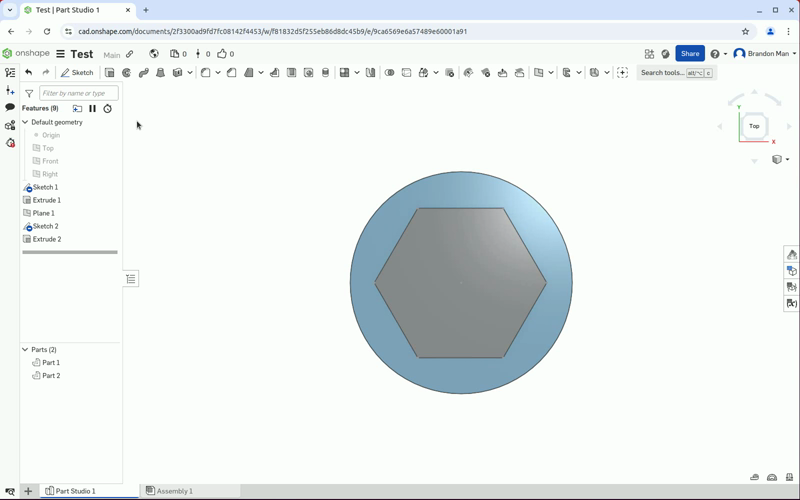
key(shift+7)
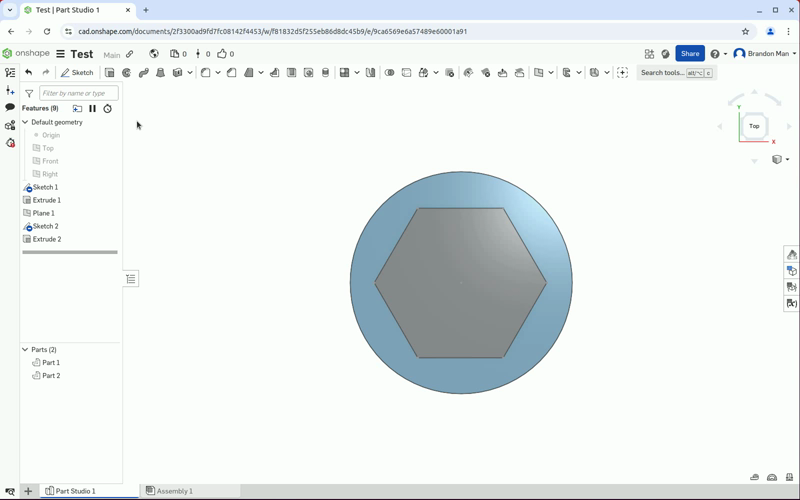
key(up, 3)
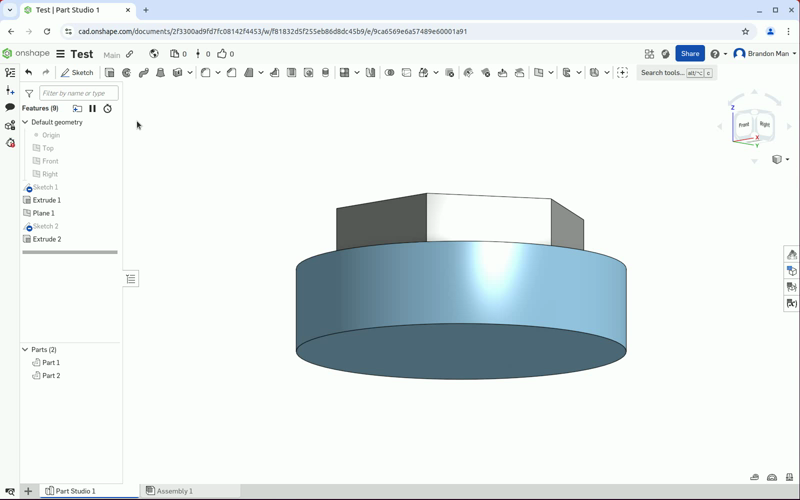
key(left, 3)
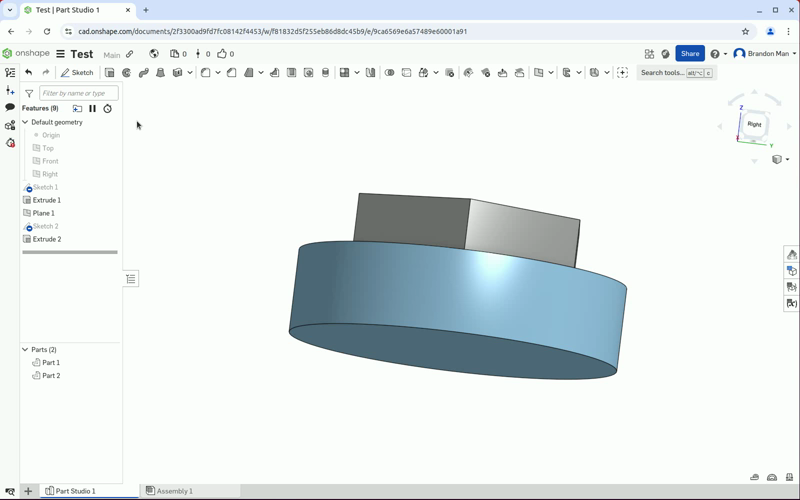
key(right, 3)
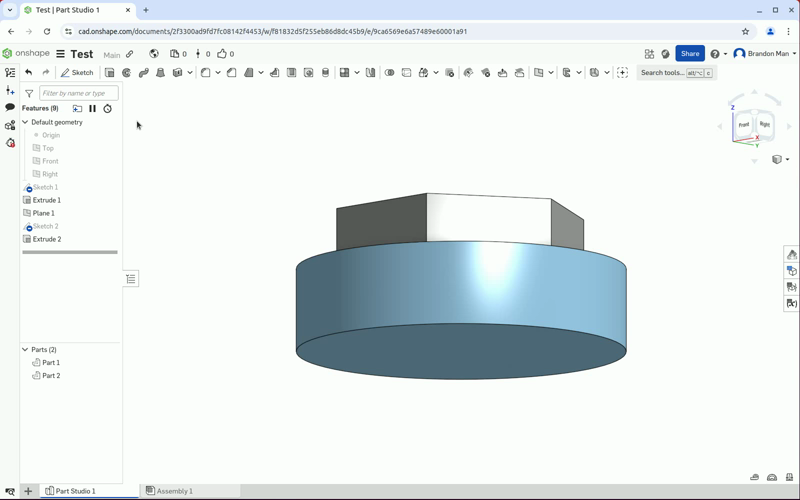
key(down, 3)
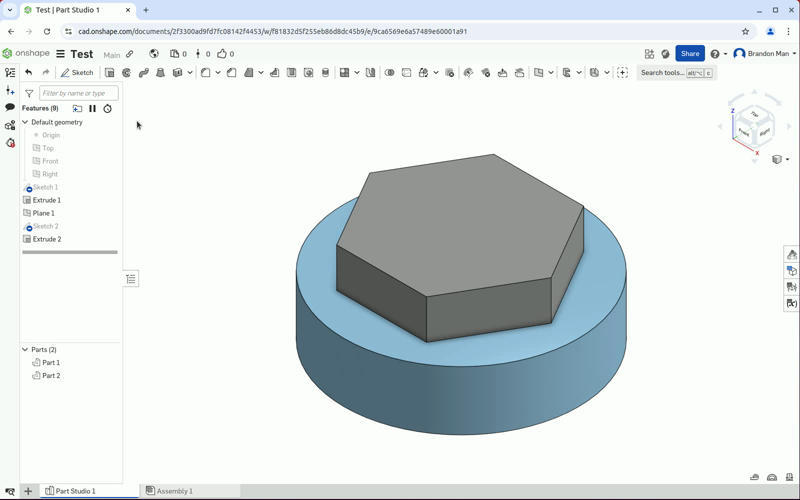
mouse_move(73, 189)
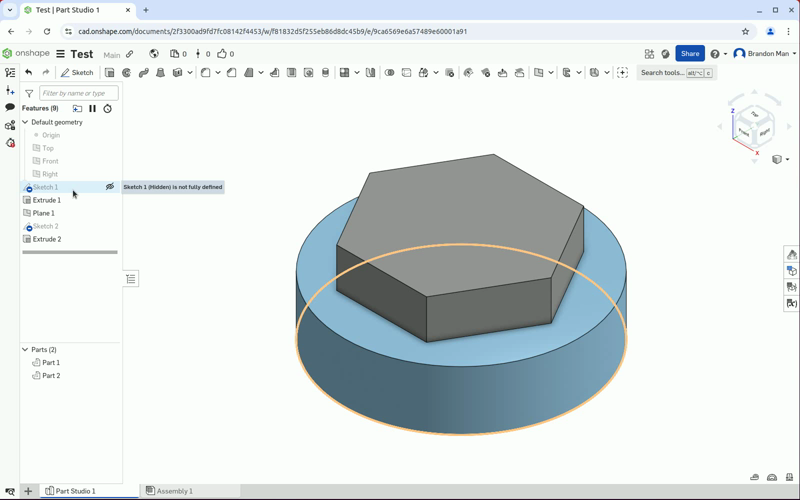
click(73, 189)